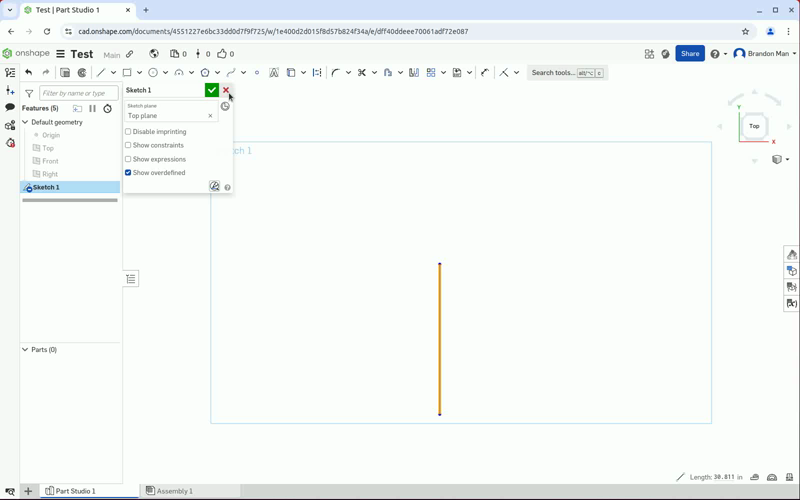
key(shift+h)
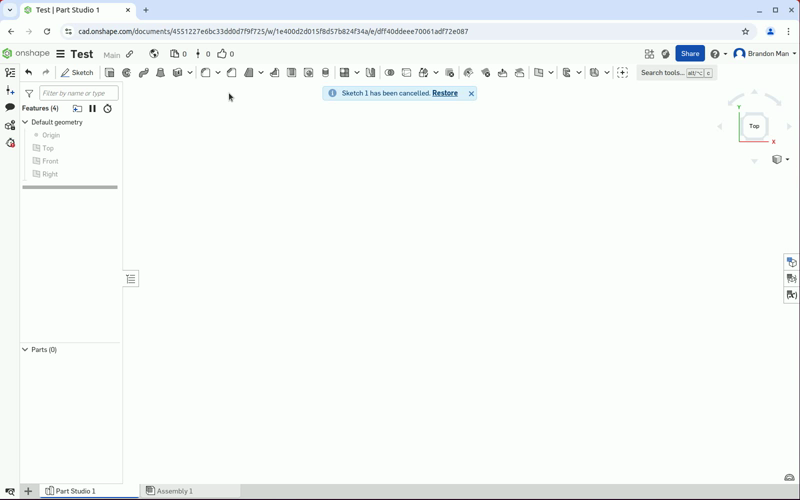
mouse_move(73, 352)
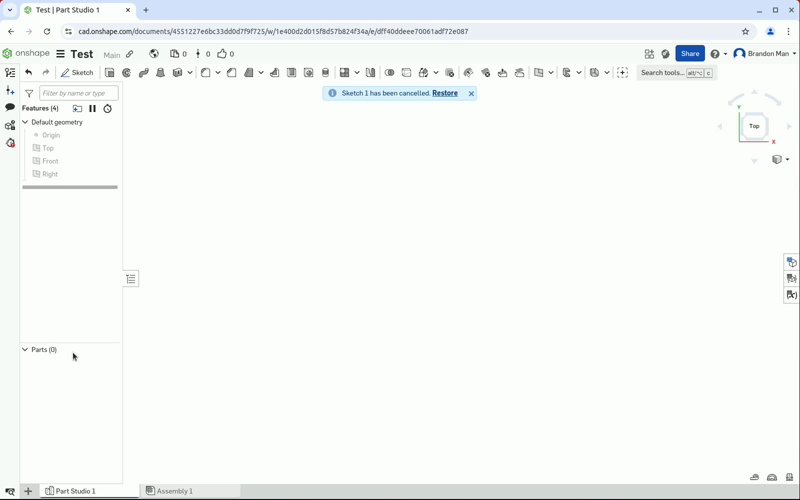
key(y)
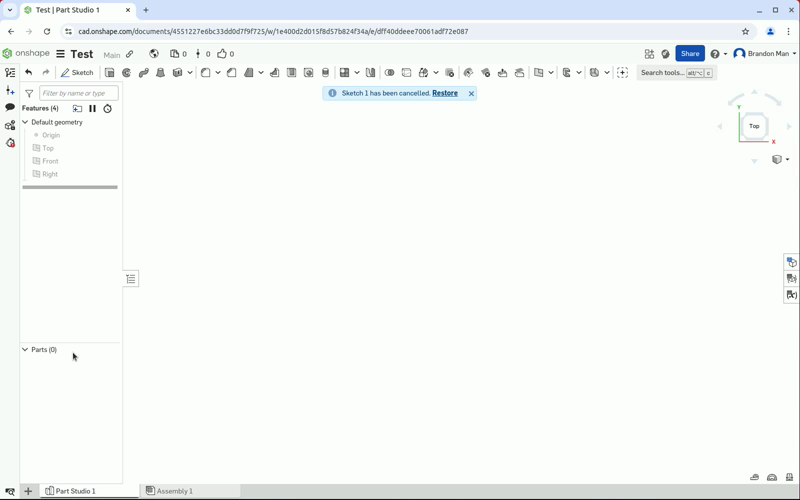
key(shift+p)
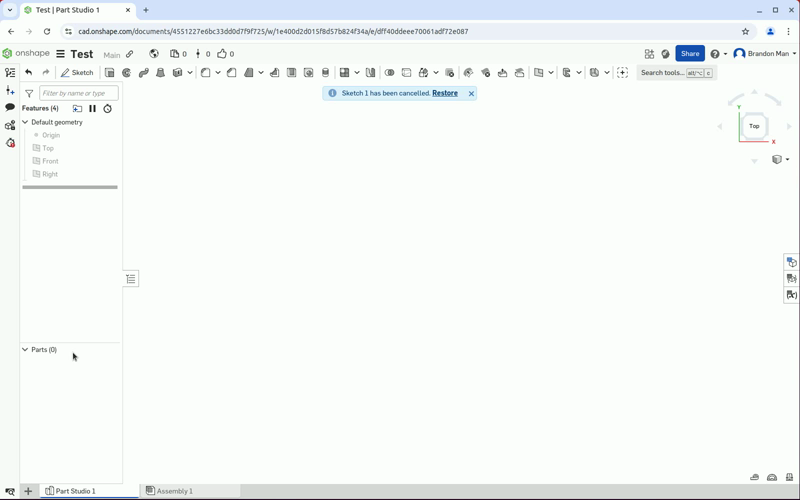
key(space)
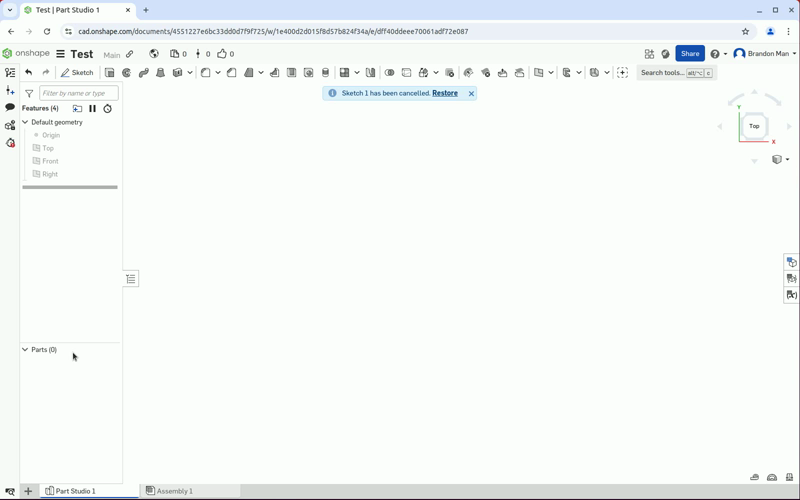
key_down(shift)
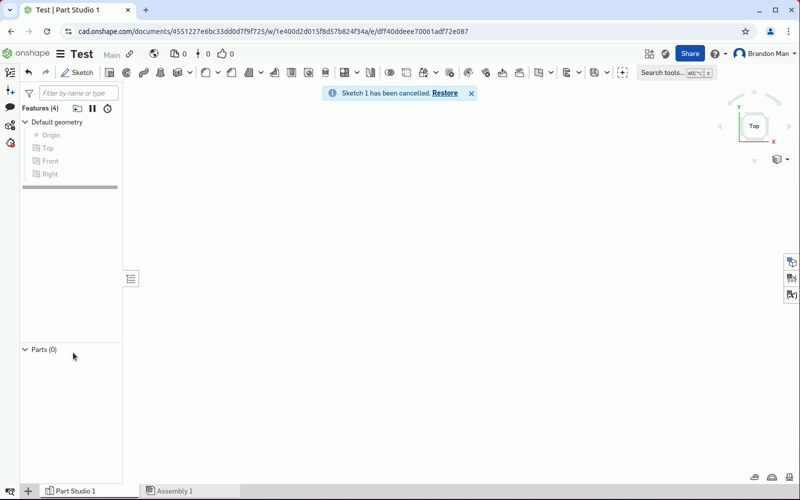
key(up)
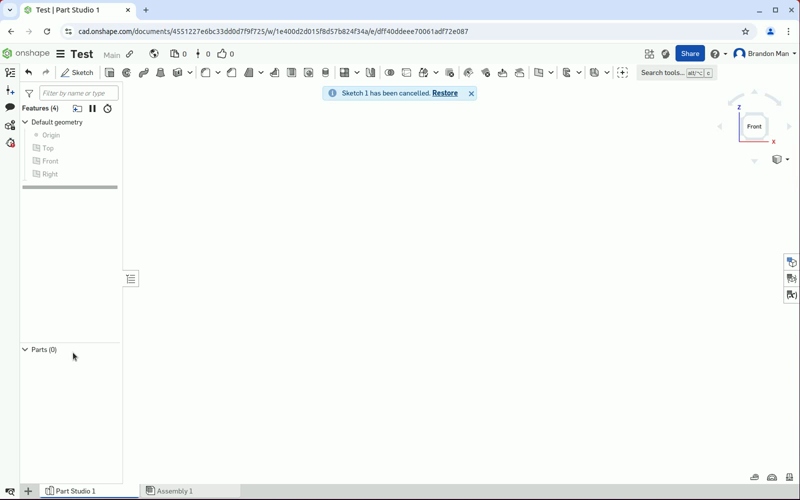
key_up(shift)
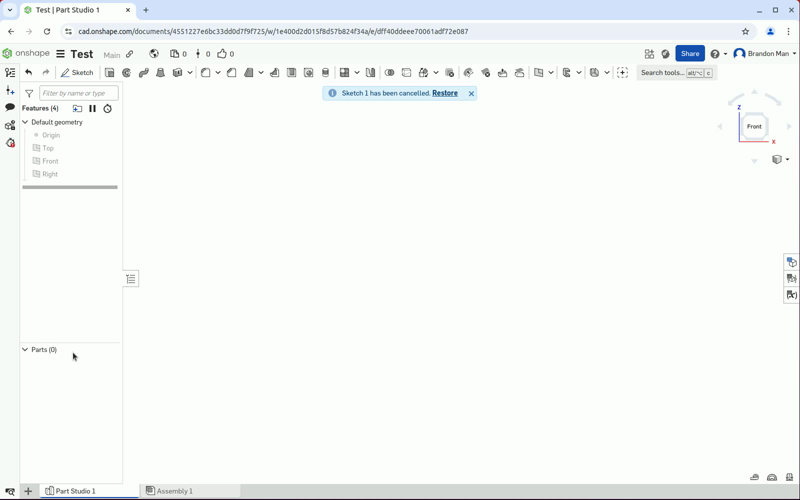
mouse_move(73, 352)
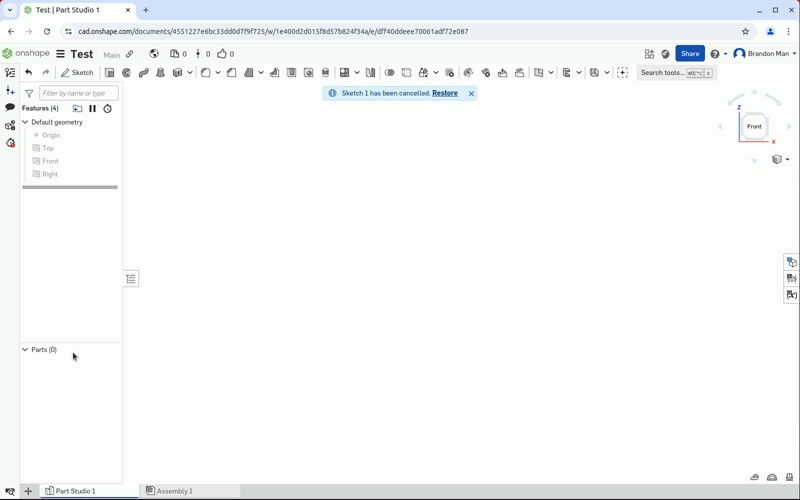
key(shift+y)
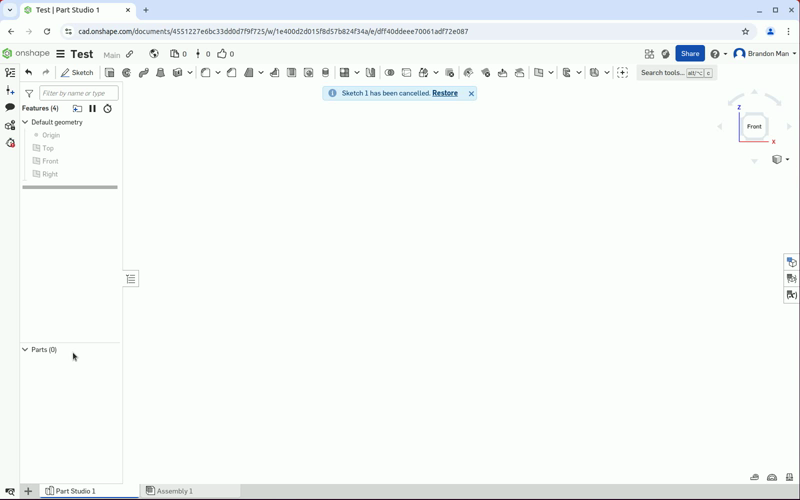
key(shift+s)
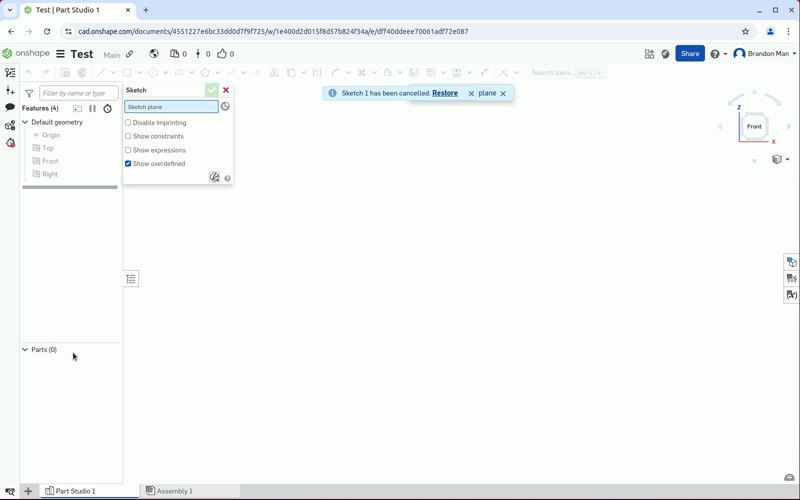
mouse_move(73, 163)
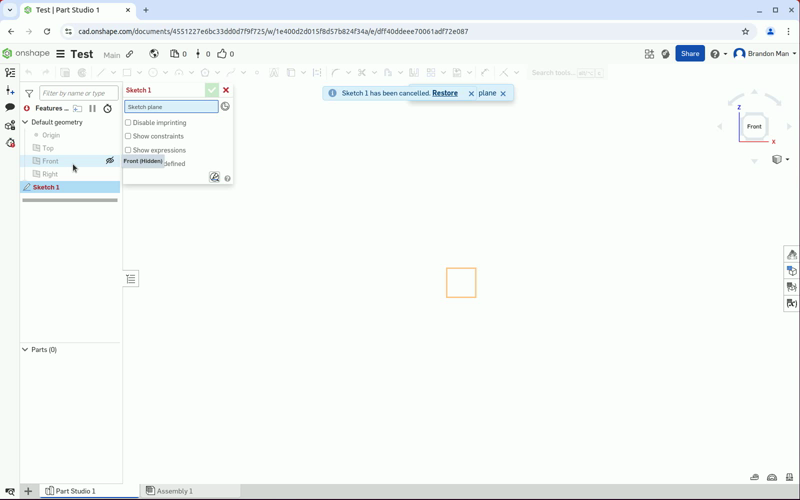
click(73, 163)
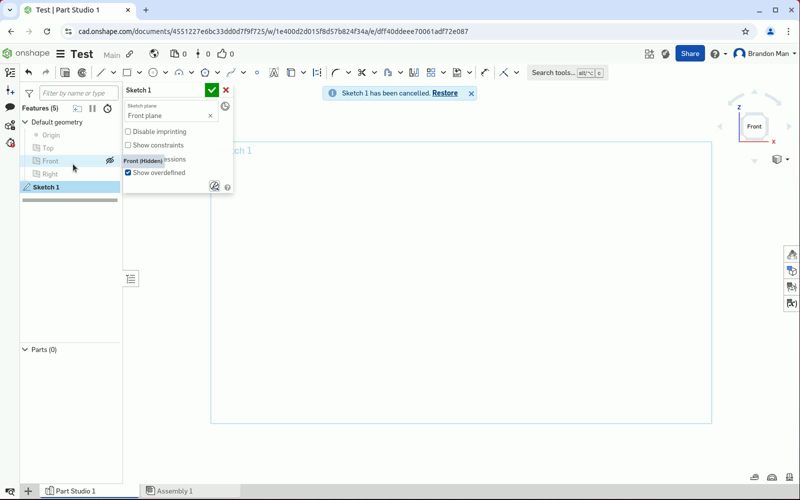
mouse_move(73, 352)
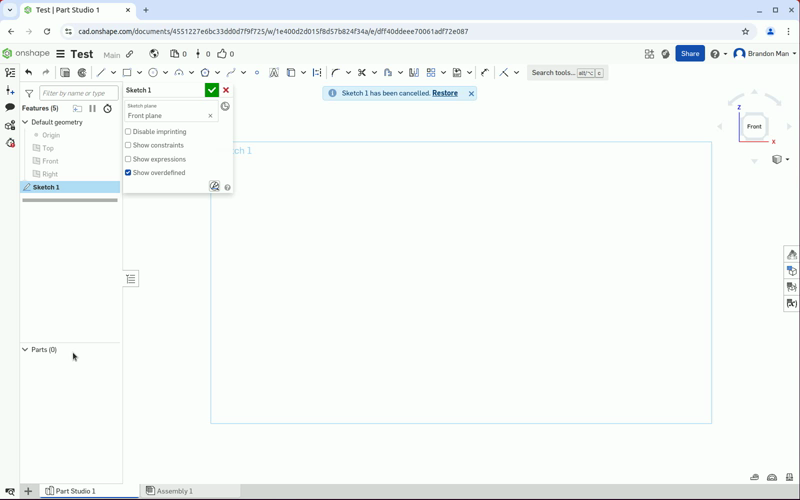
key(y)
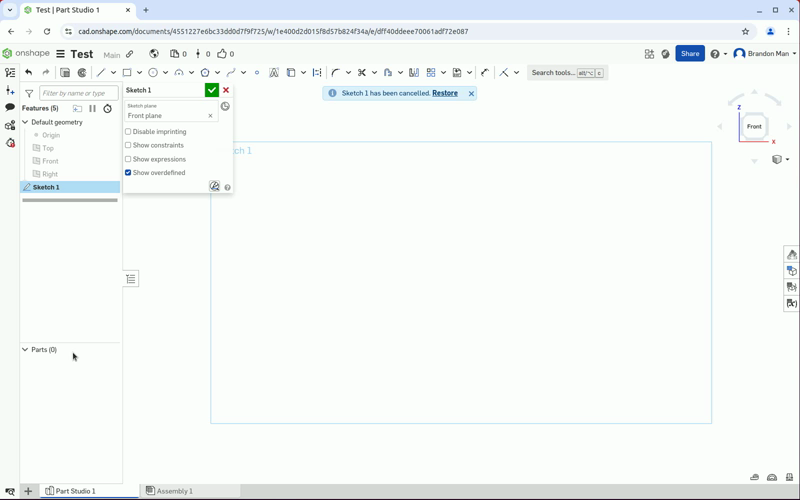
key(l)
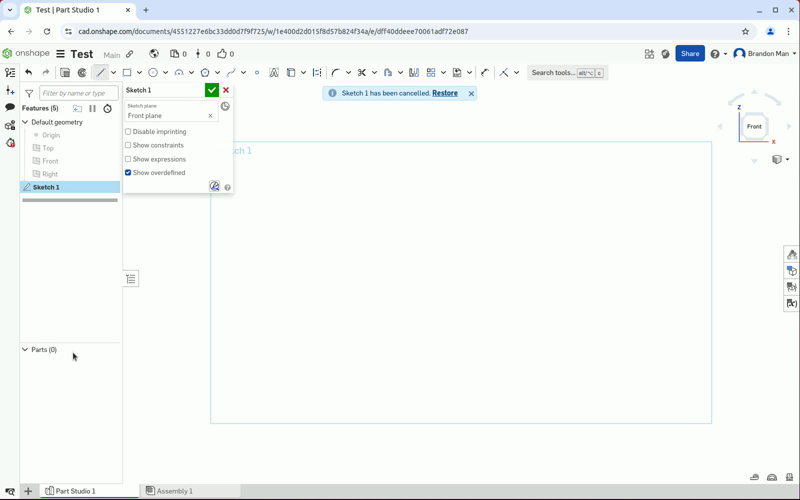
key_down(shift)
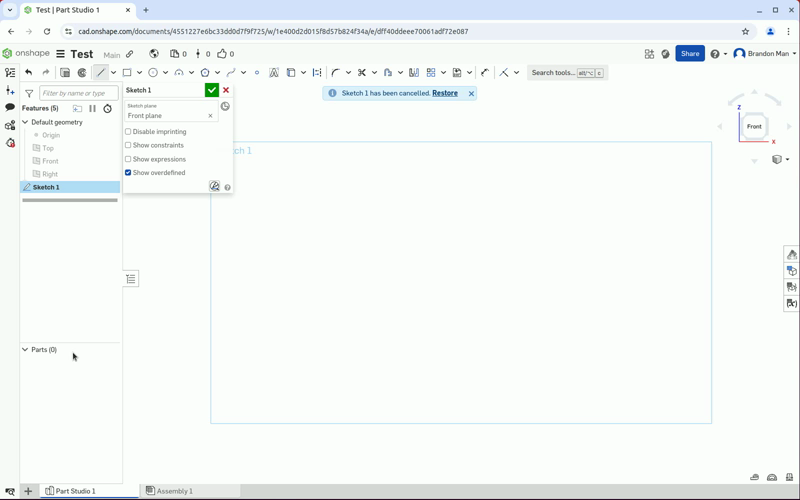
mouse_move(460, 282)
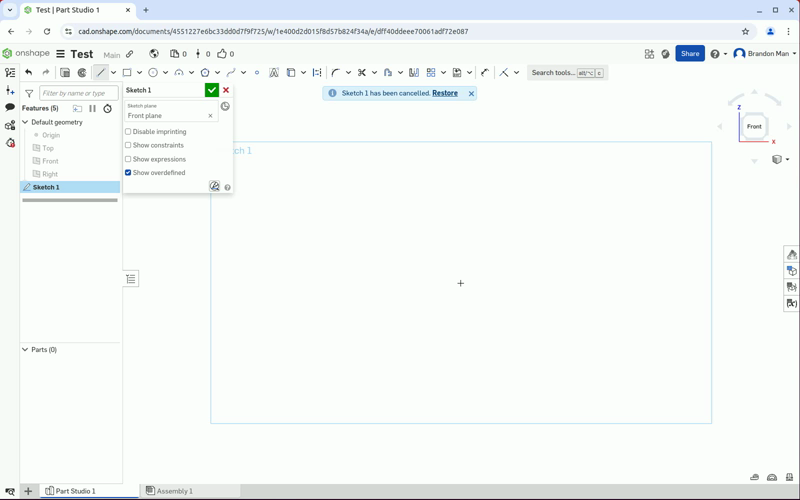
click(460, 282)
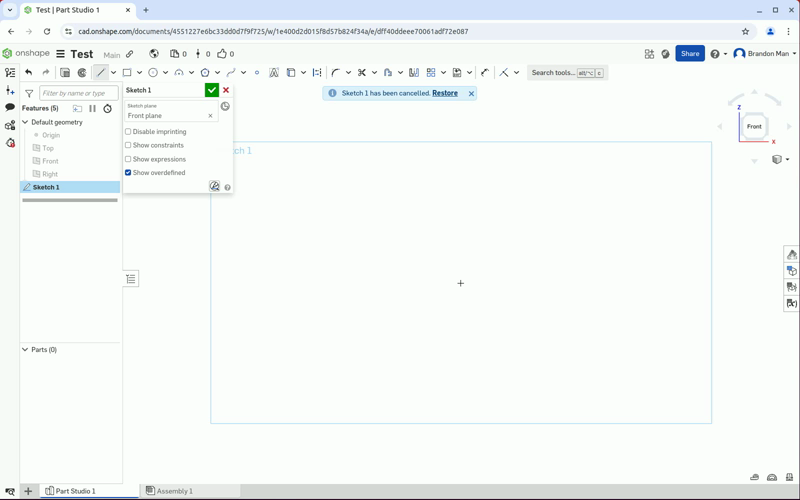
key_up(shift)
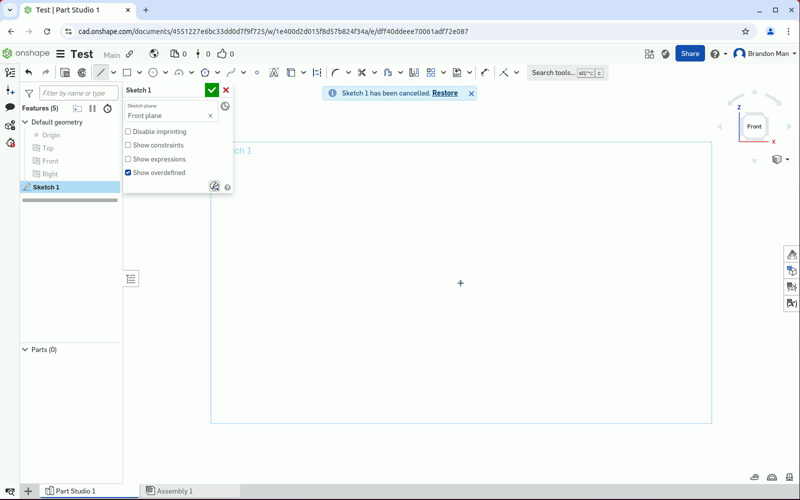
key_down(shift)
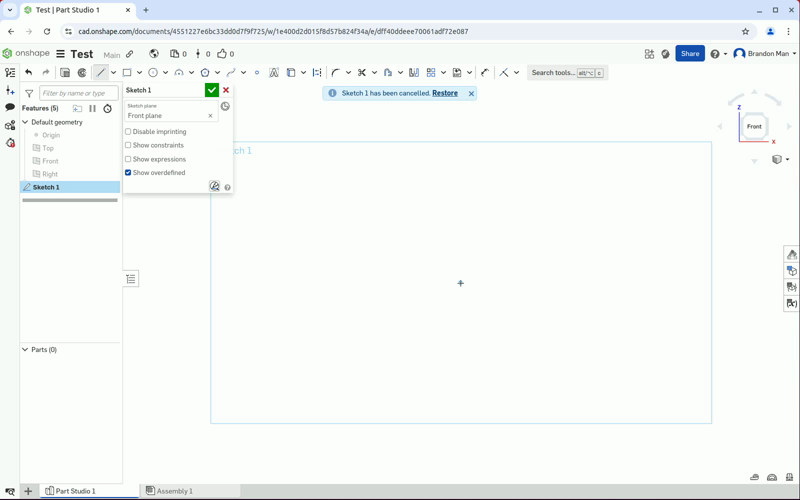
mouse_move(573, 282)
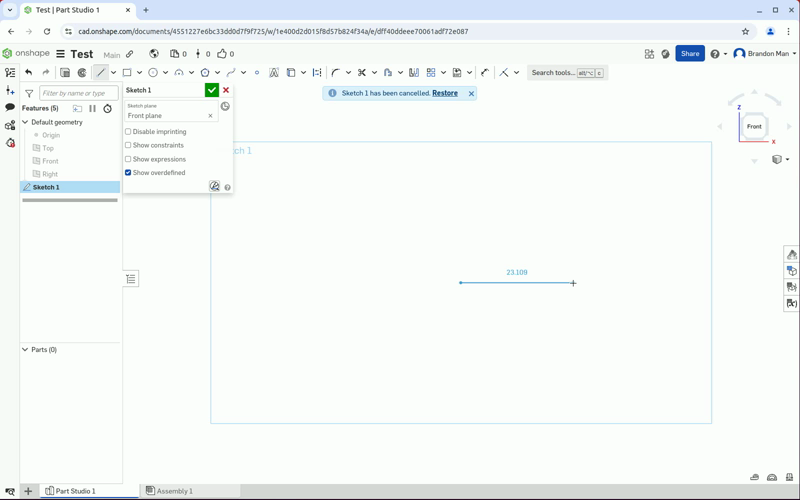
click(573, 282)
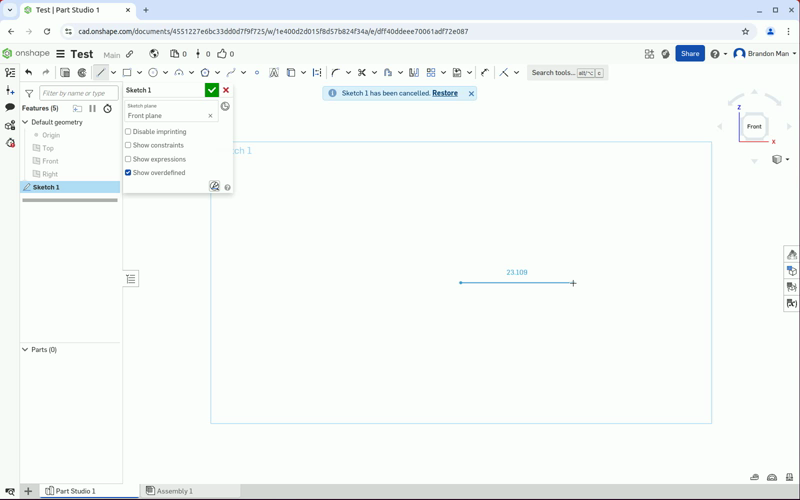
key_up(shift)
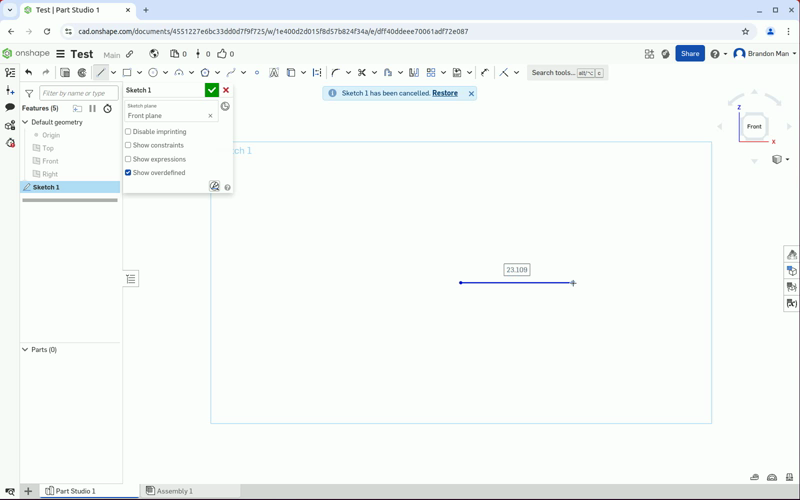
key_down(shift)
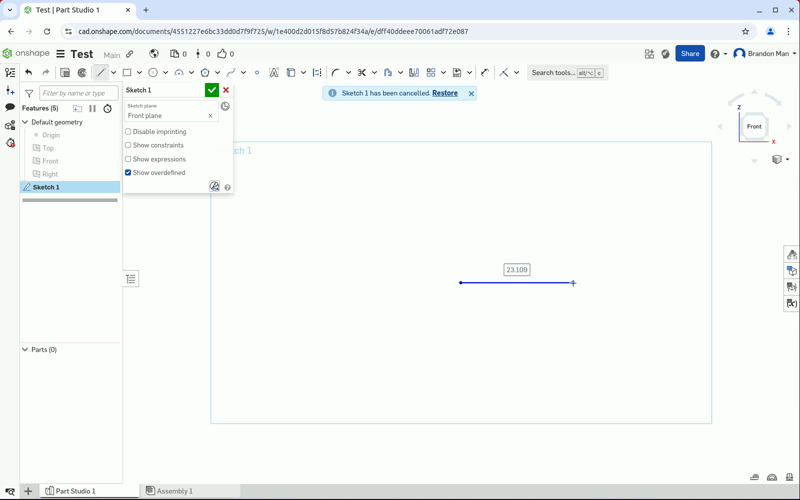
mouse_move(573, 208)
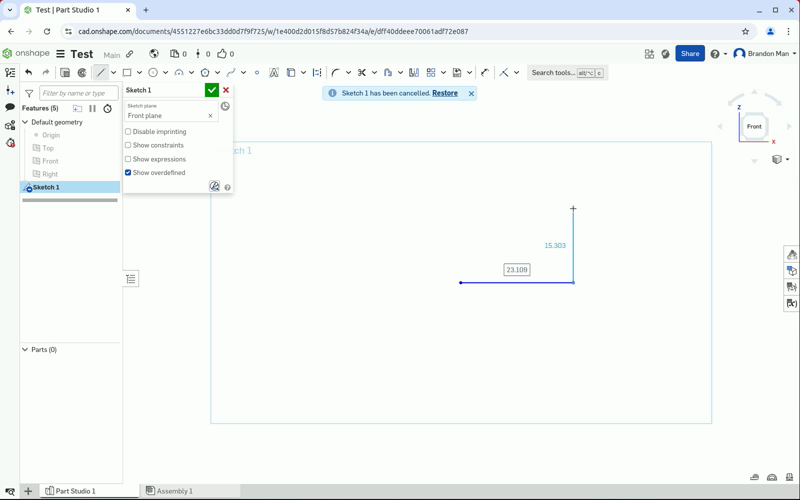
click(573, 208)
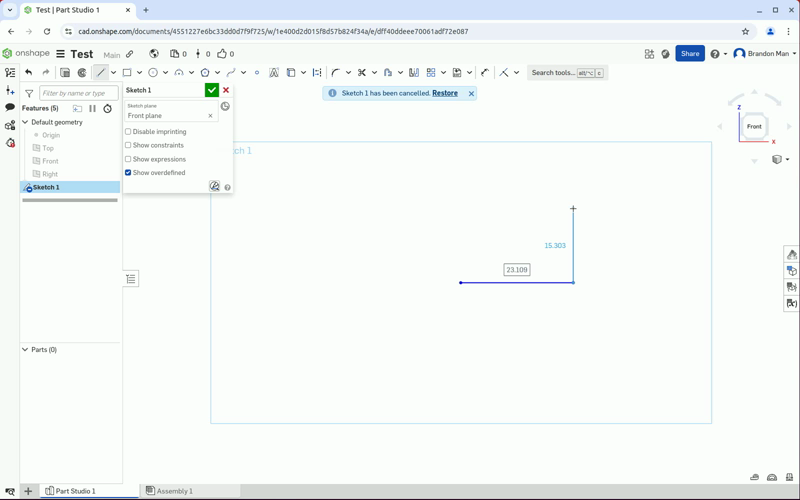
key_up(shift)
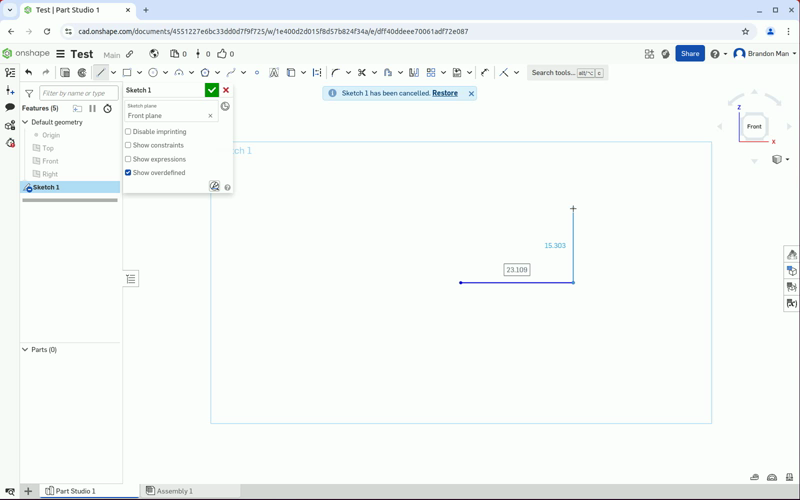
key_down(shift)
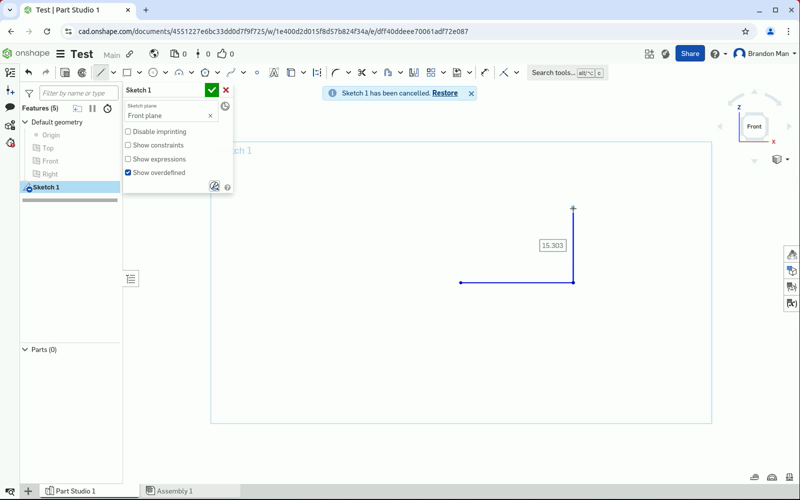
mouse_move(460, 208)
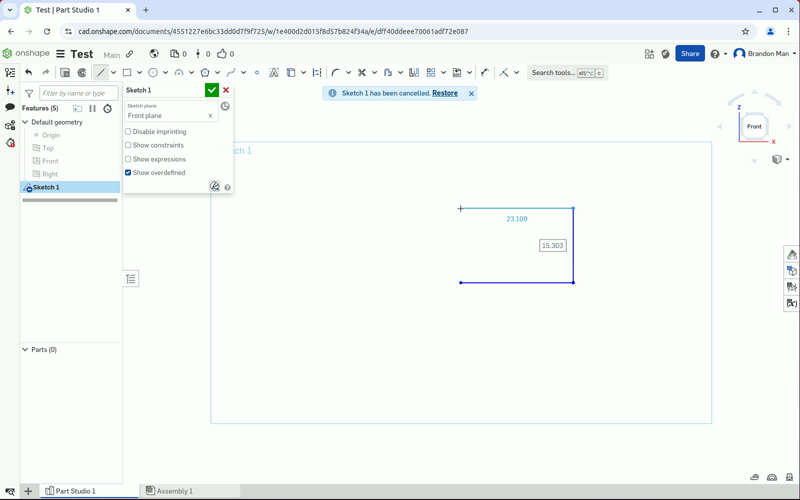
click(460, 208)
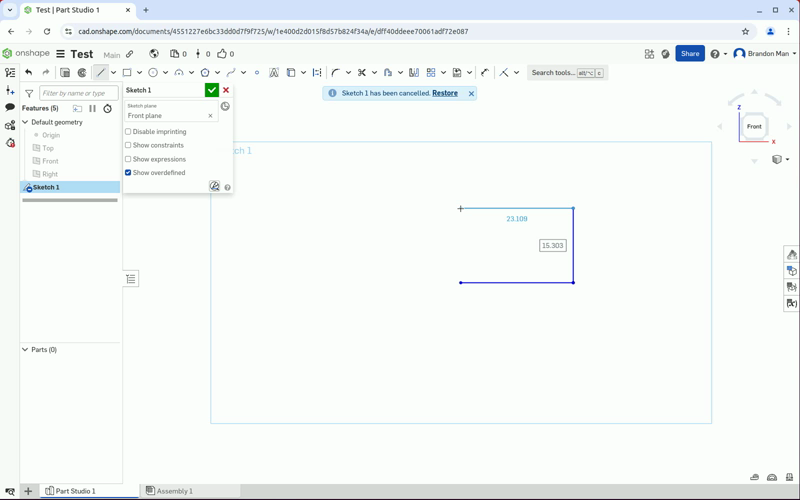
key_up(shift)
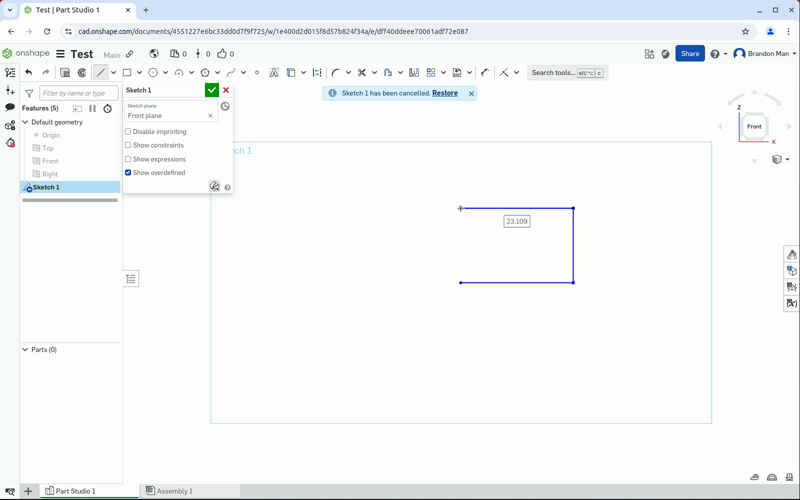
key_down(shift)
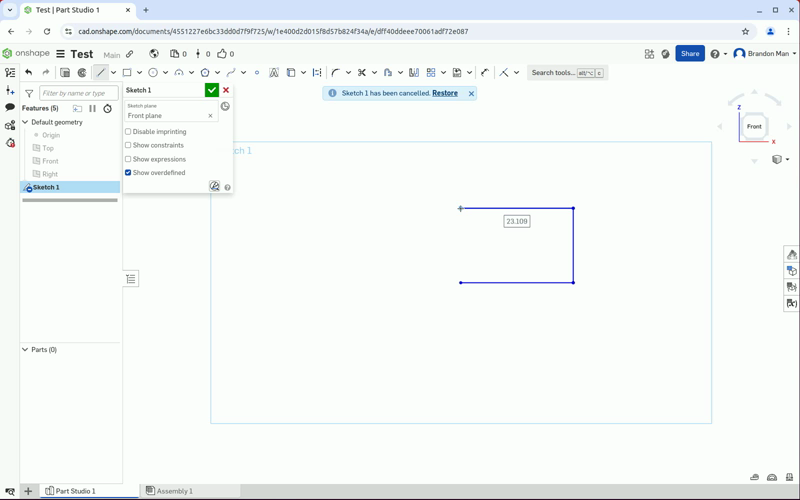
mouse_move(460, 282)
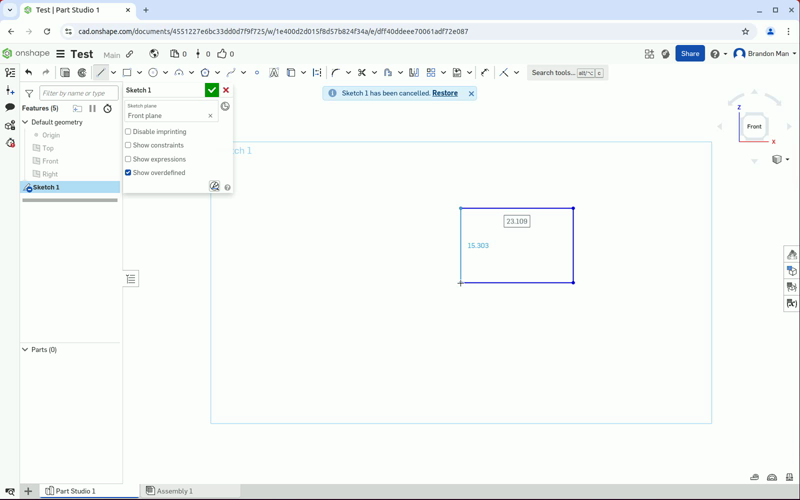
key_up(shift)
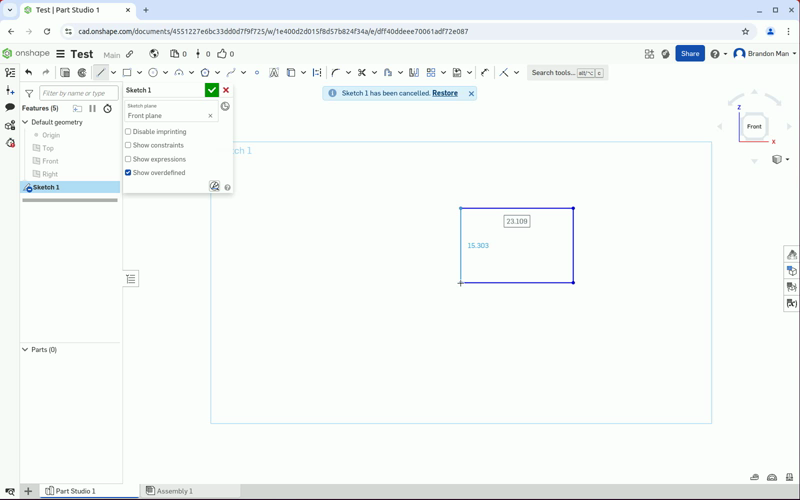
click(460, 282)
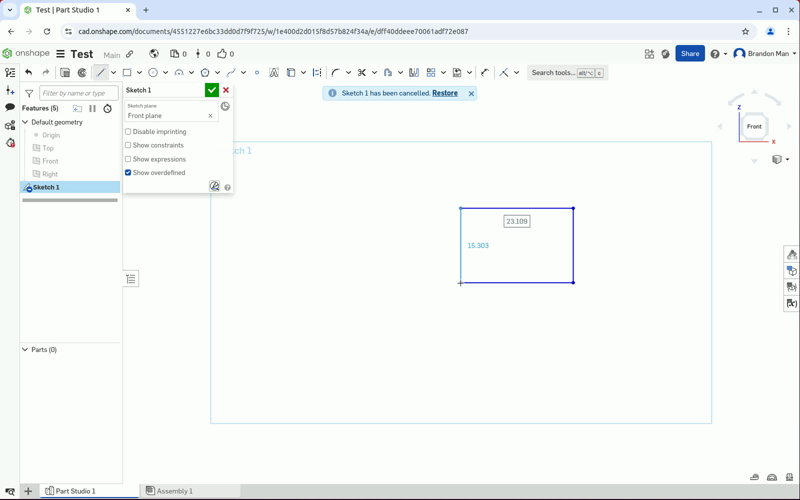
key(esc)
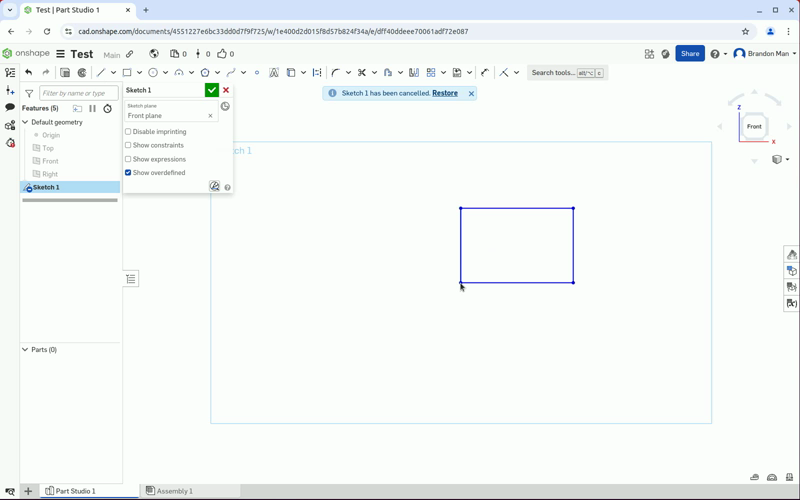
mouse_move(474, 236)
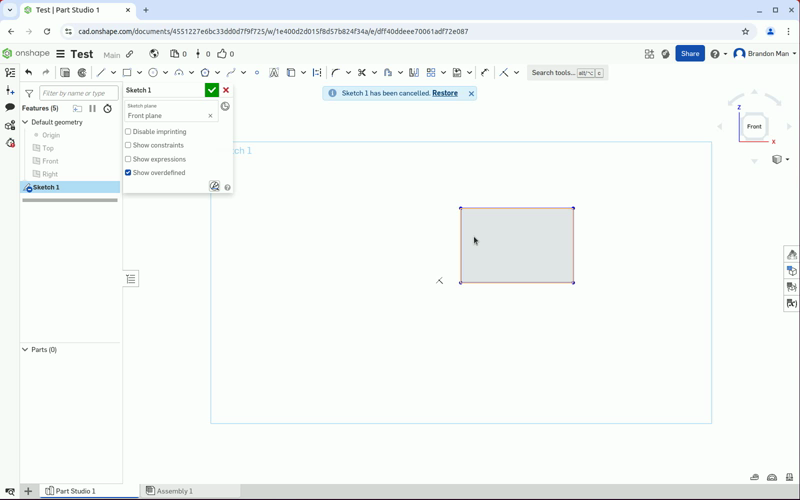
click(474, 236)
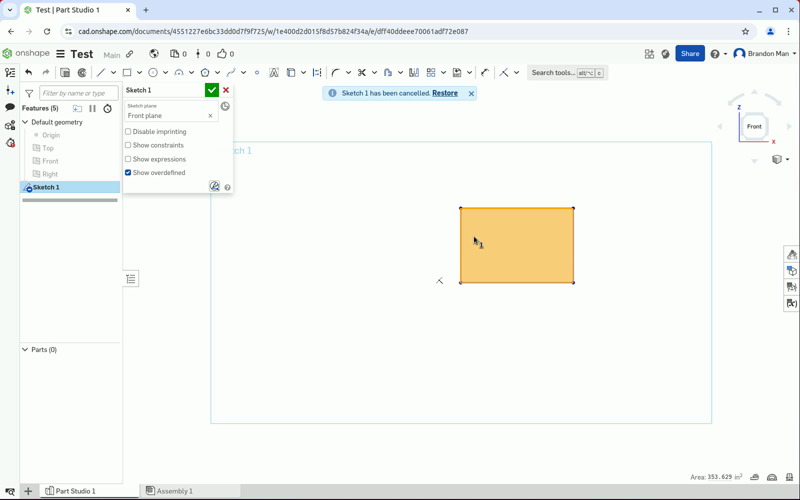
mouse_move(73, 352)
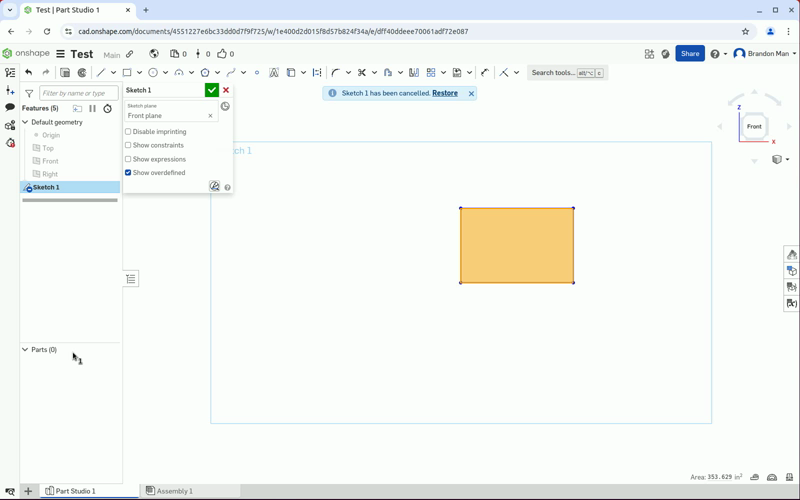
key(shift+y)
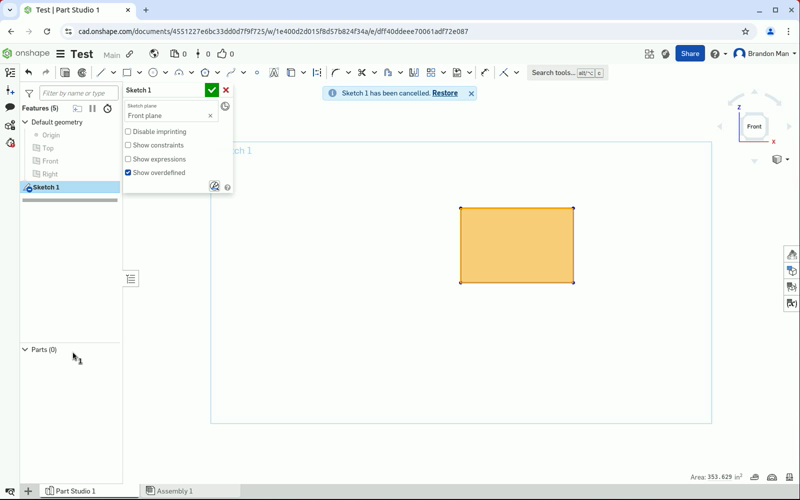
key(shift+e)
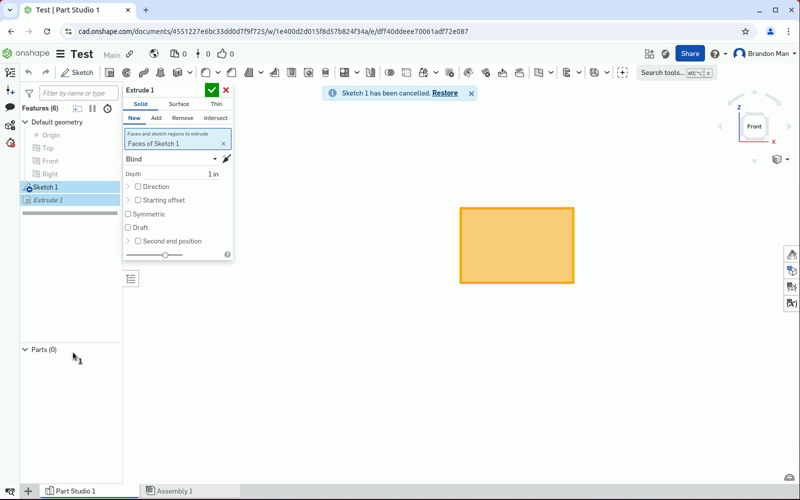
mouse_move(143, 106)
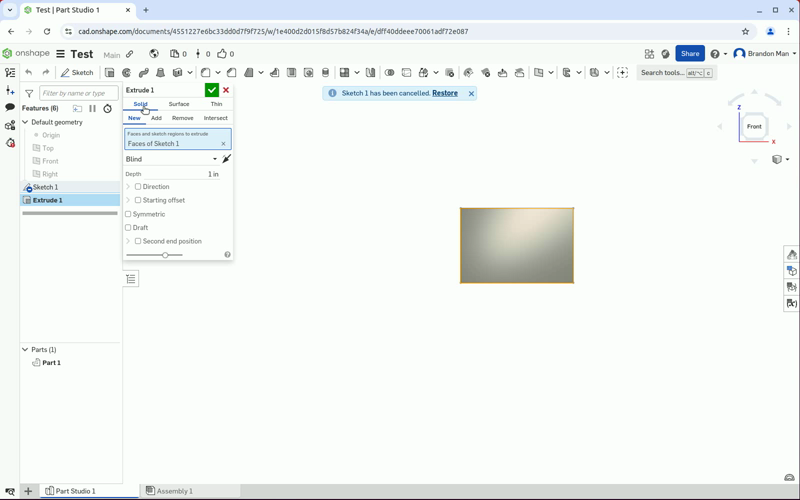
click(143, 106)
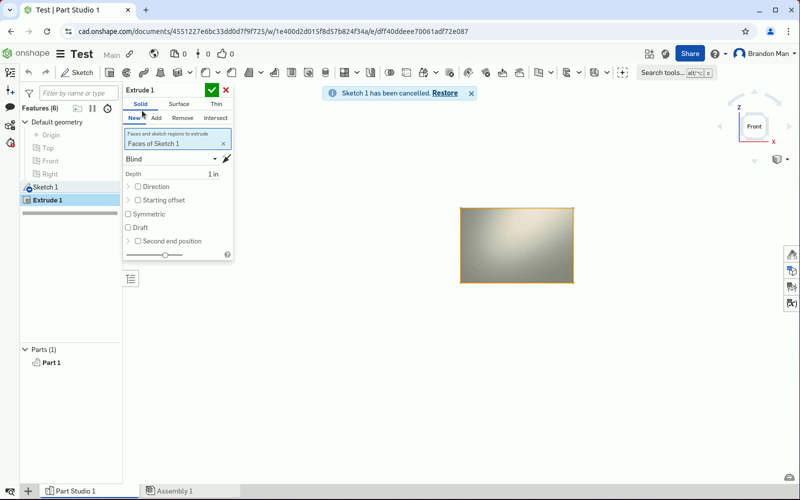
mouse_move(137, 120)
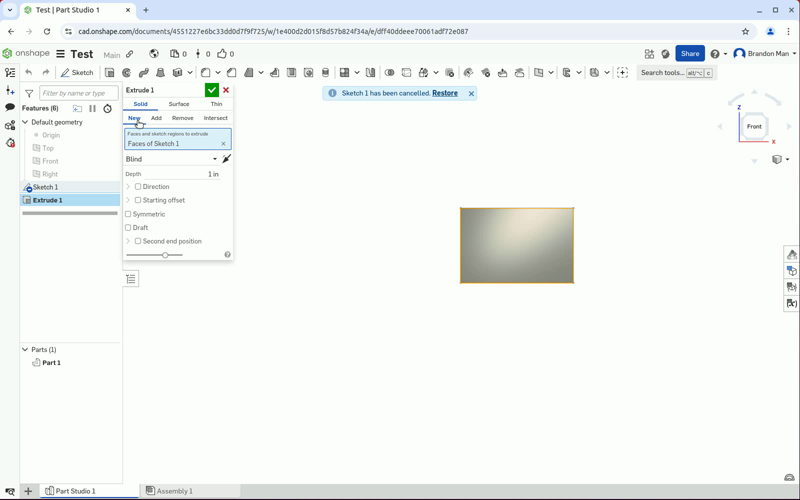
click(137, 120)
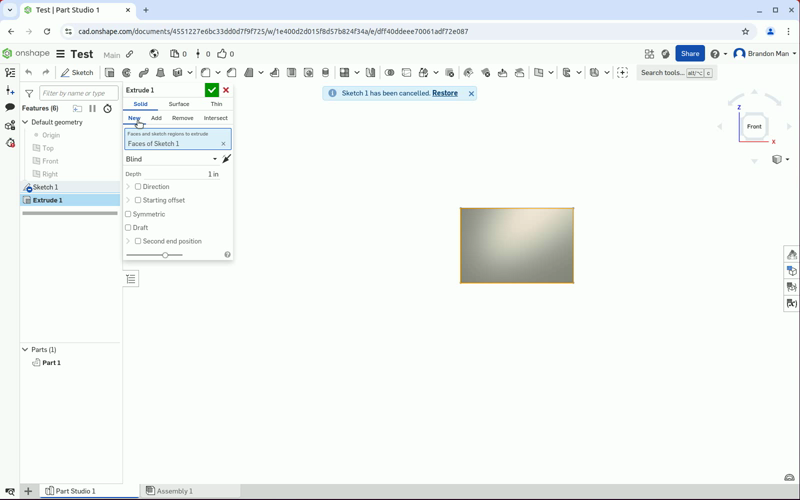
key(tab, 4)
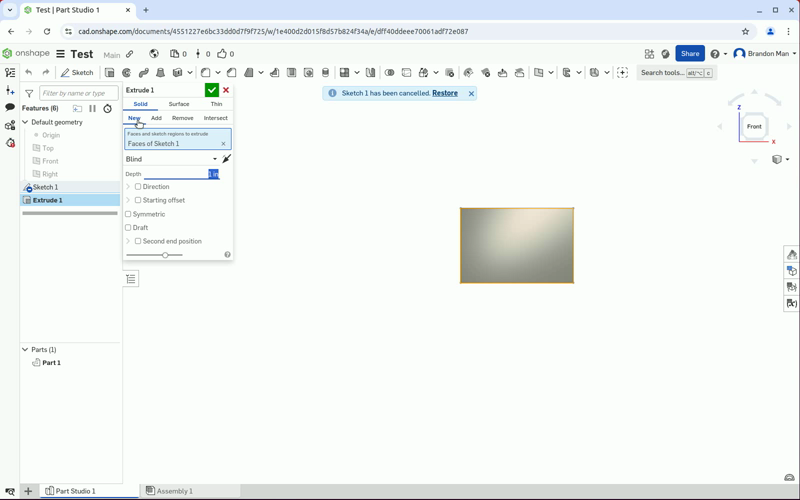
text(-15.405)
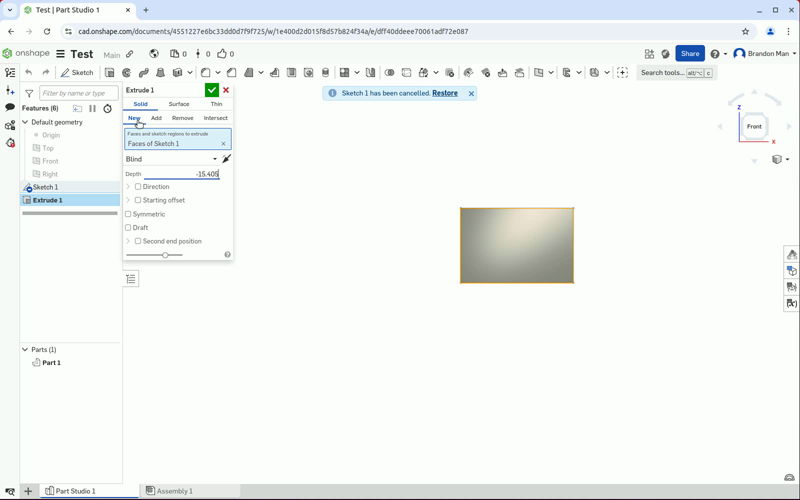
key(enter)
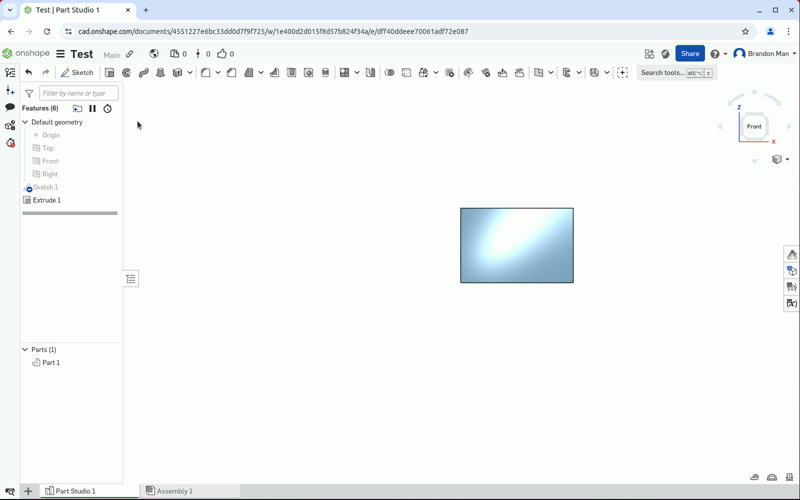
key(shift+h)
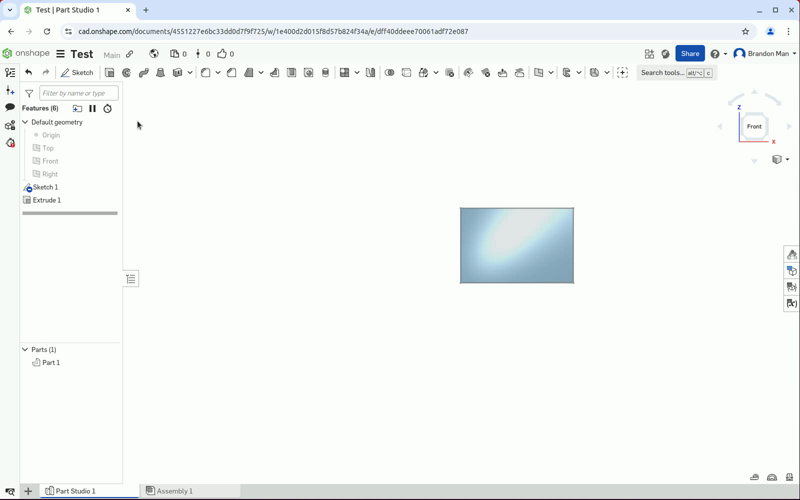
key(shift+h)
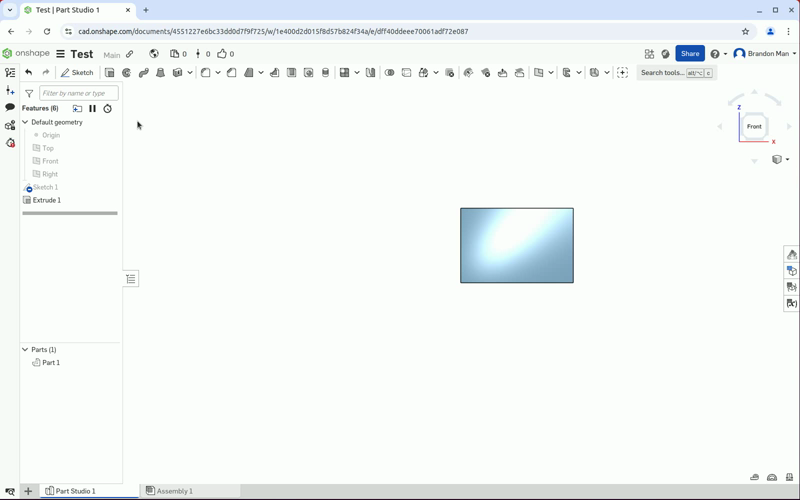
mouse_move(73, 189)
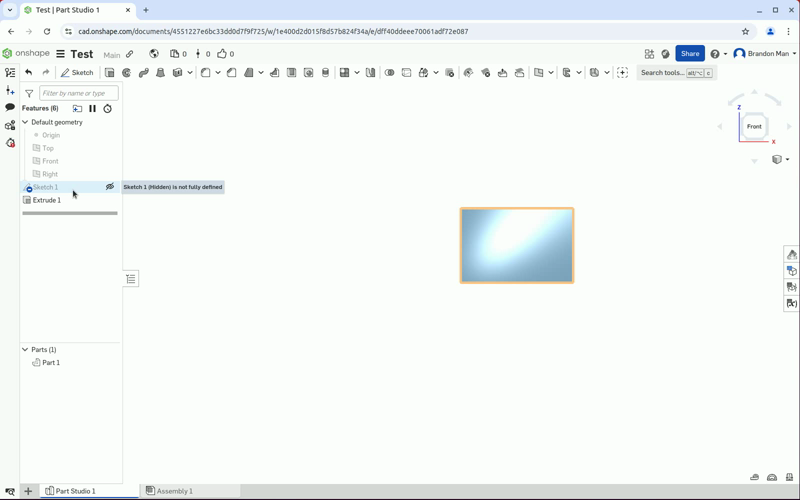
click(73, 189)
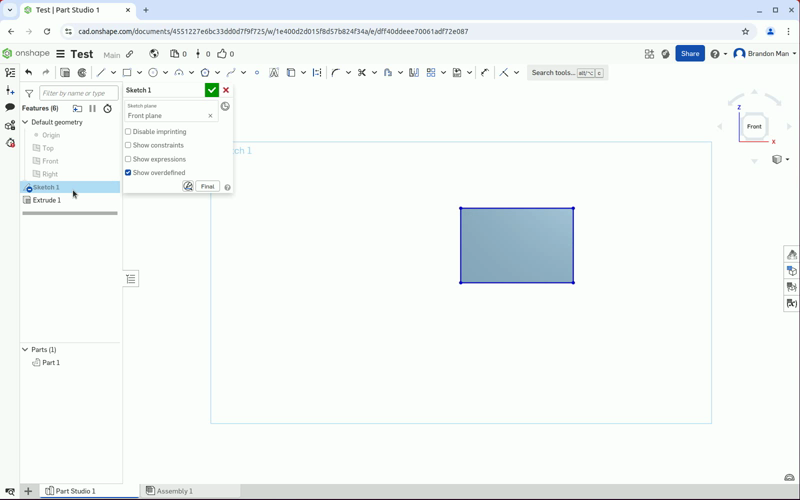
mouse_move(229, 92)
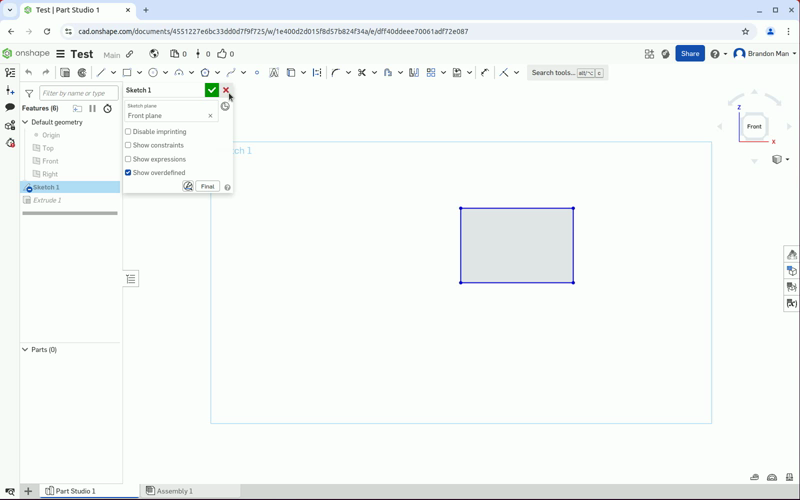
click(229, 92)
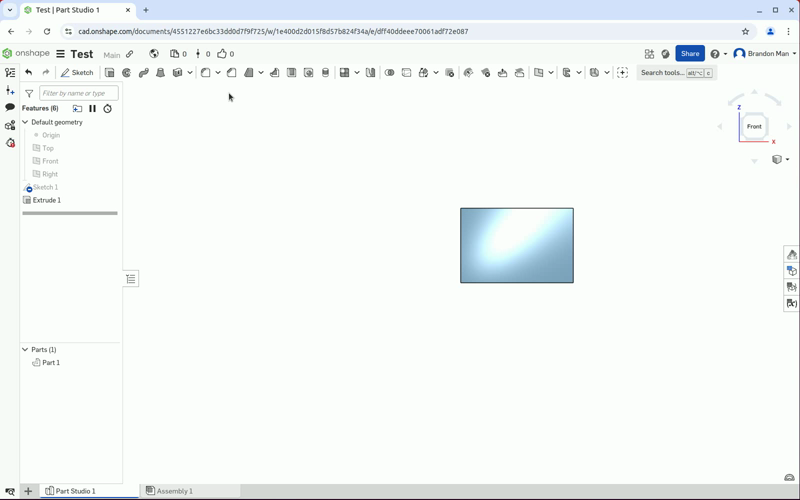
mouse_move(73, 352)
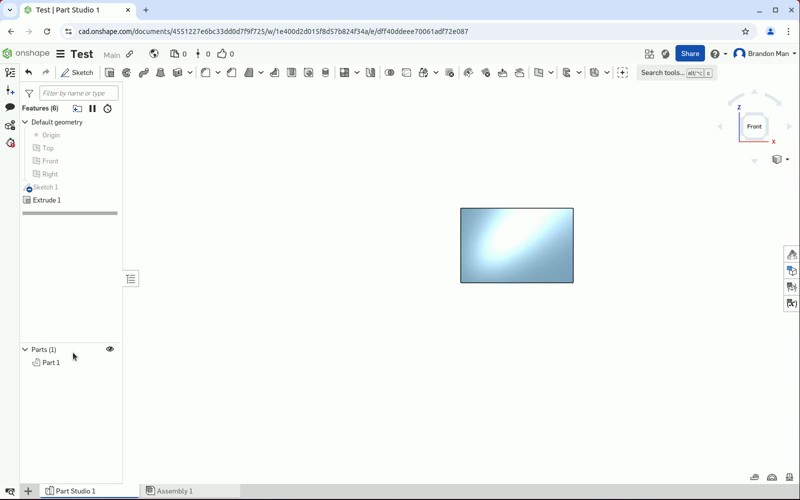
key(y)
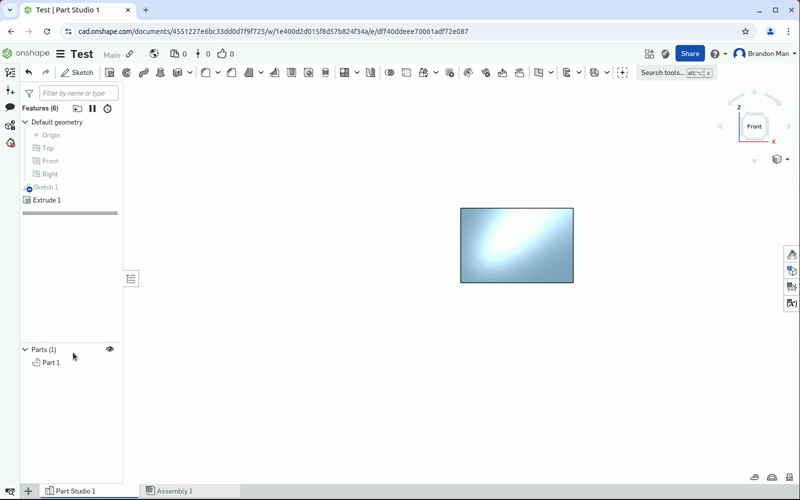
key(shift+p)
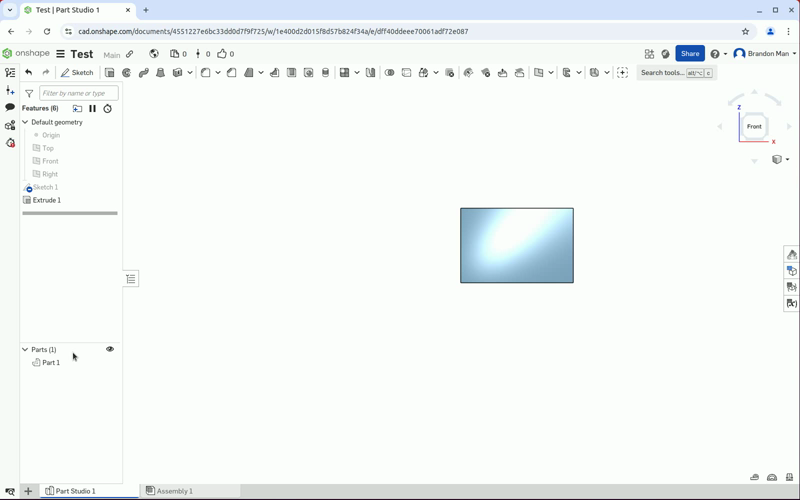
key(space)
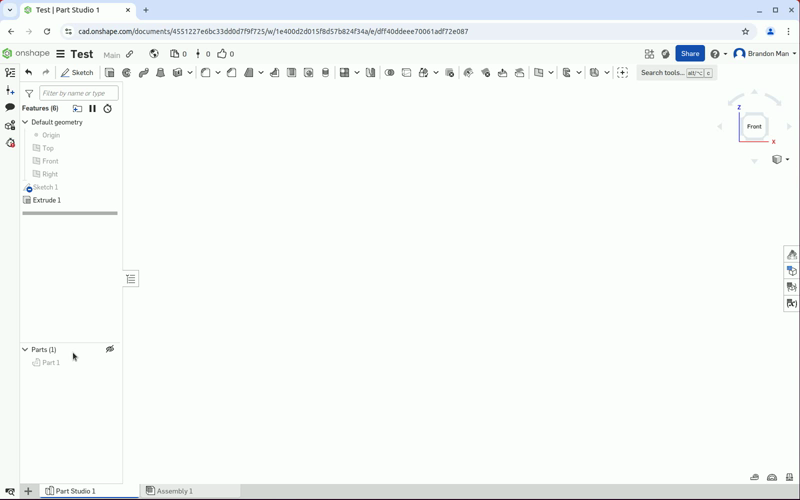
key_down(shift)
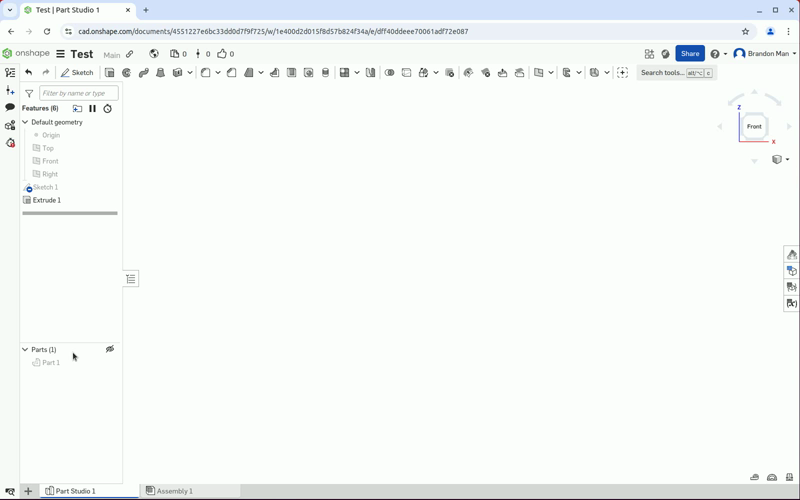
key(left)
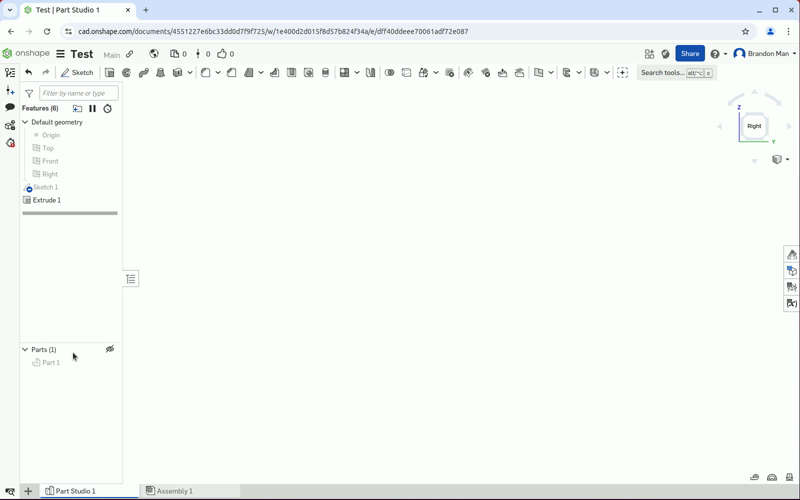
key_up(shift)
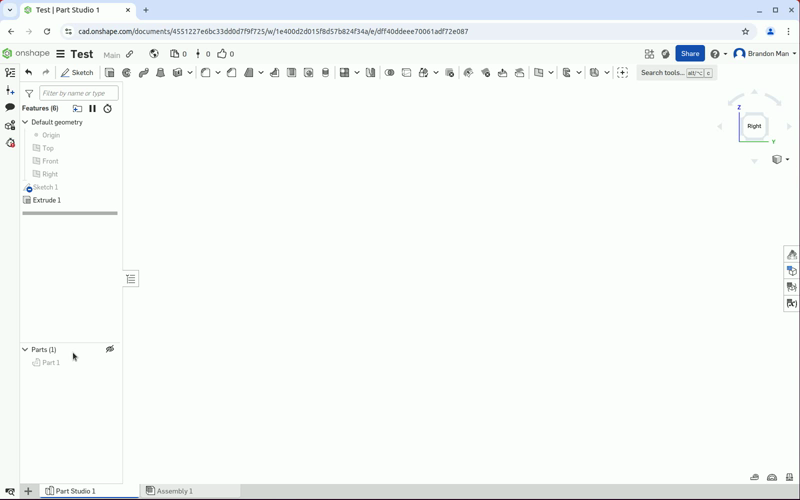
mouse_move(73, 352)
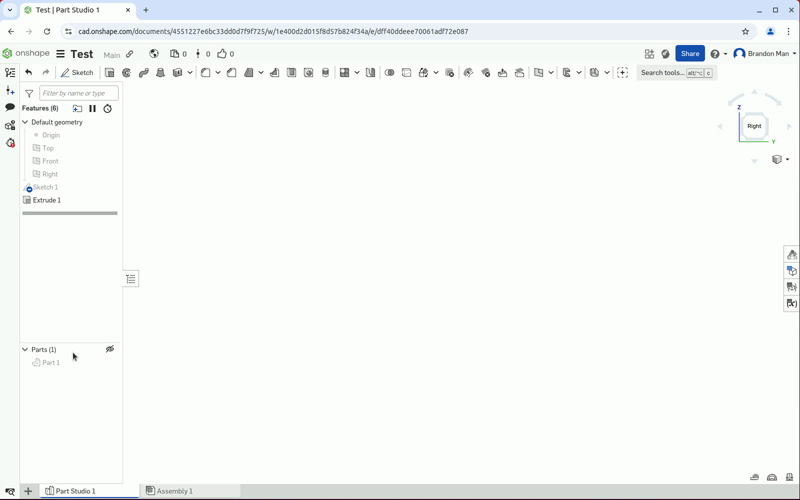
key(shift+y)
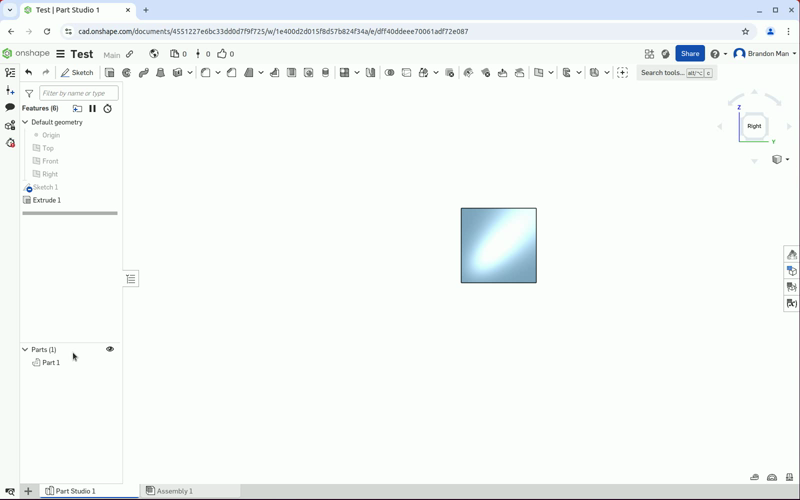
mouse_move(541, 75)
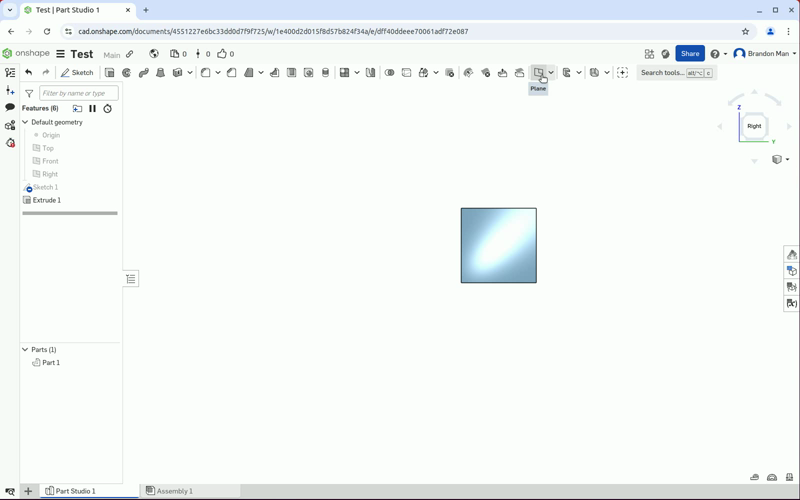
click(541, 75)
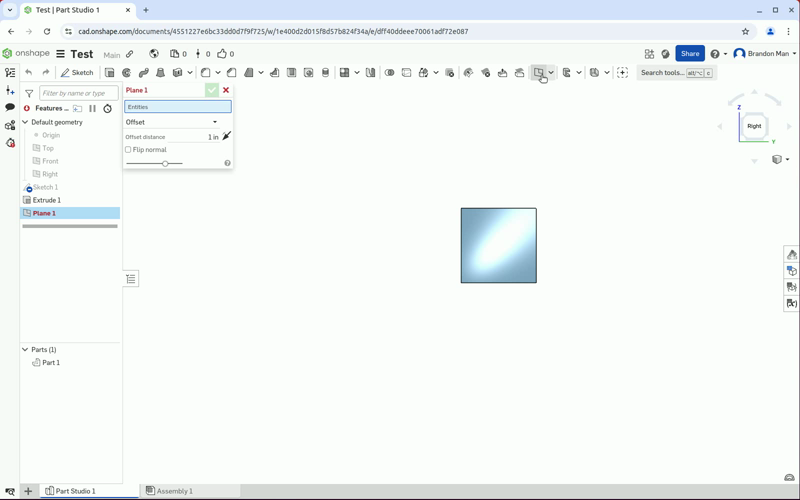
mouse_move(73, 176)
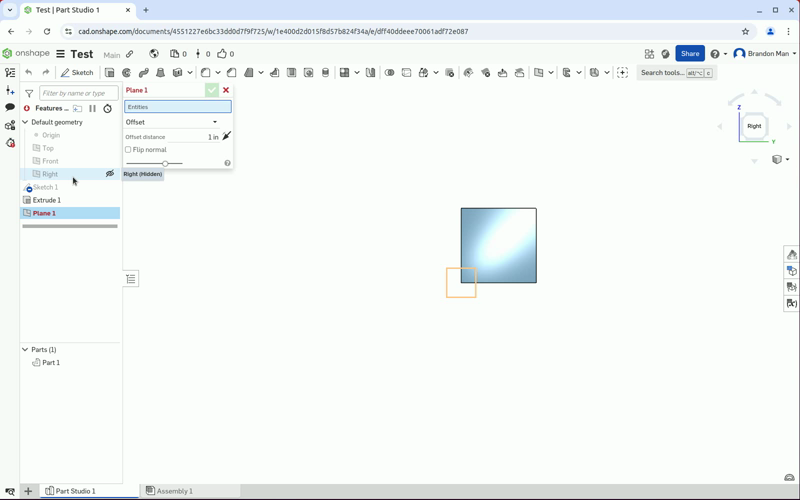
click(73, 176)
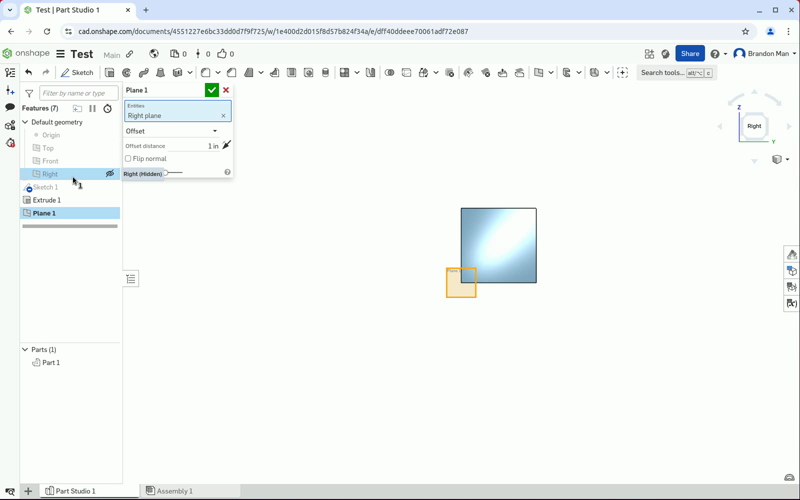
key(tab, 2)
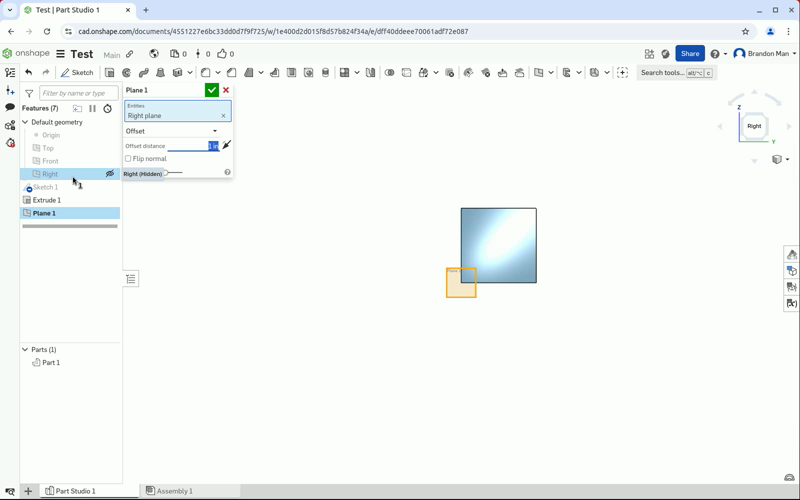
text(23.108)
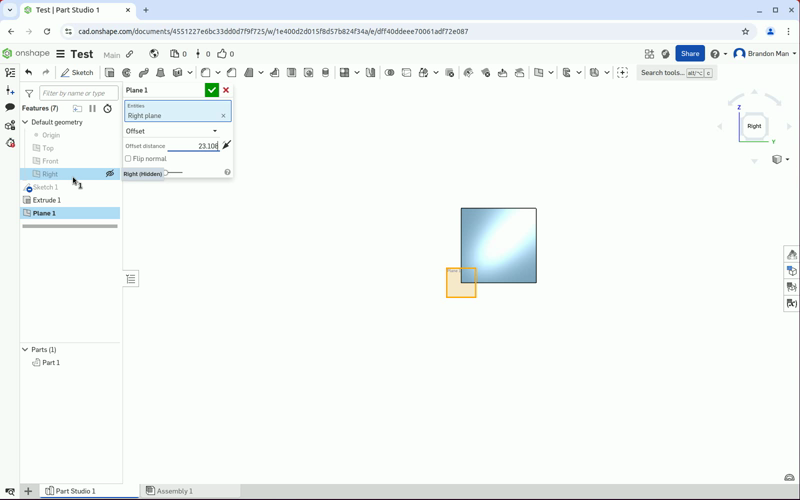
key(enter, 2)
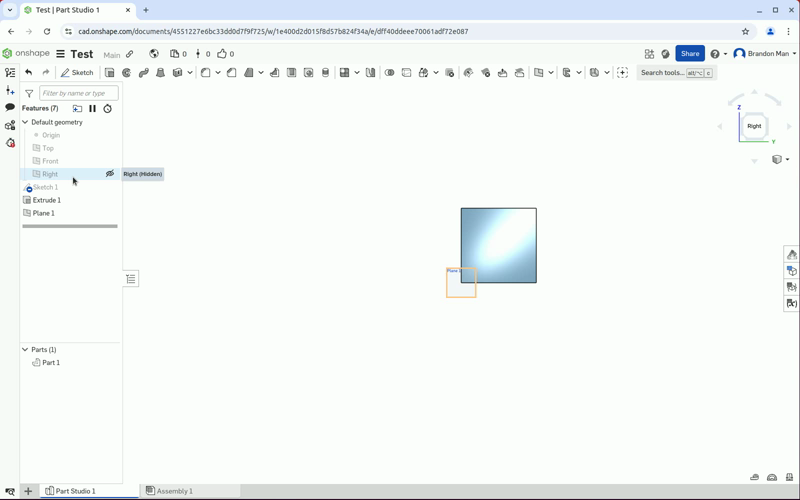
key(shift+s)
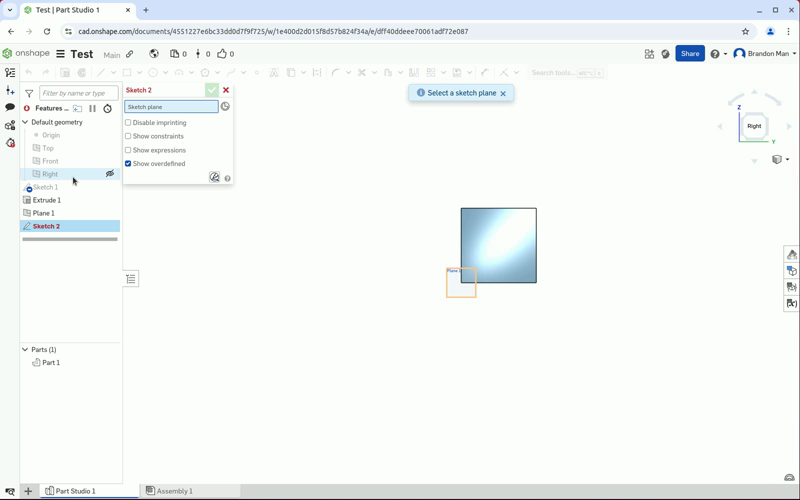
mouse_move(73, 215)
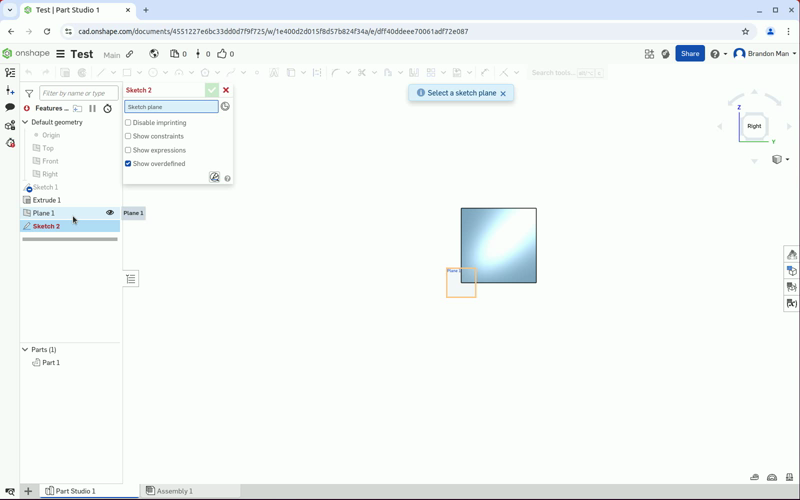
click(73, 215)
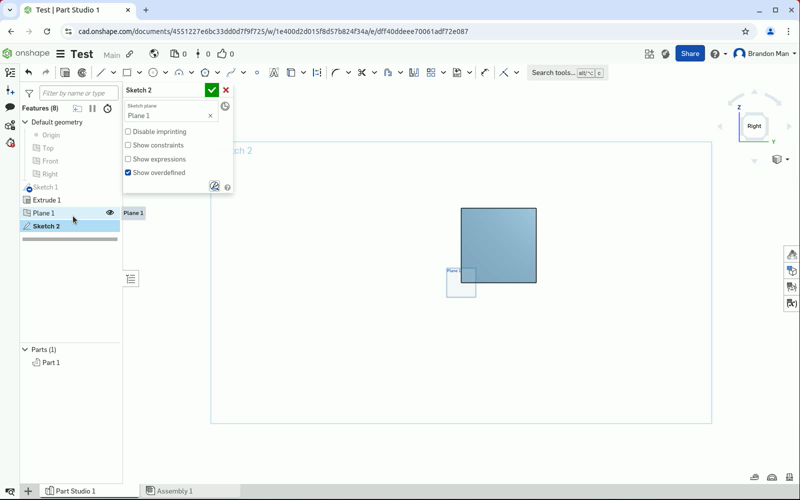
mouse_move(73, 352)
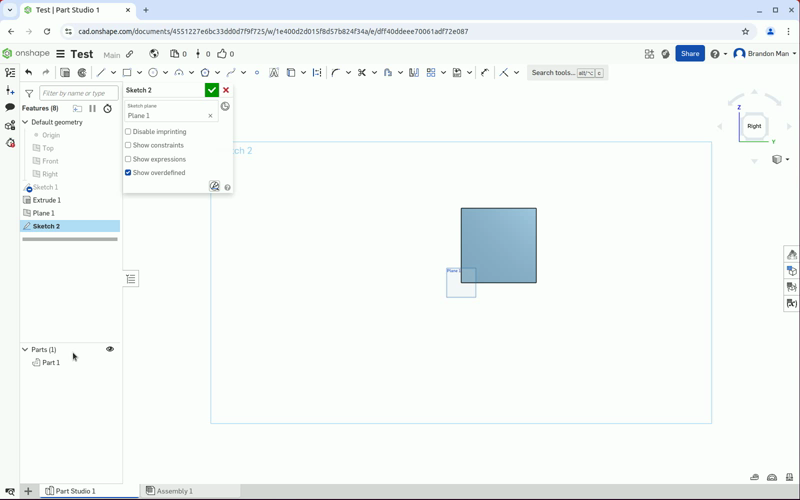
key(y)
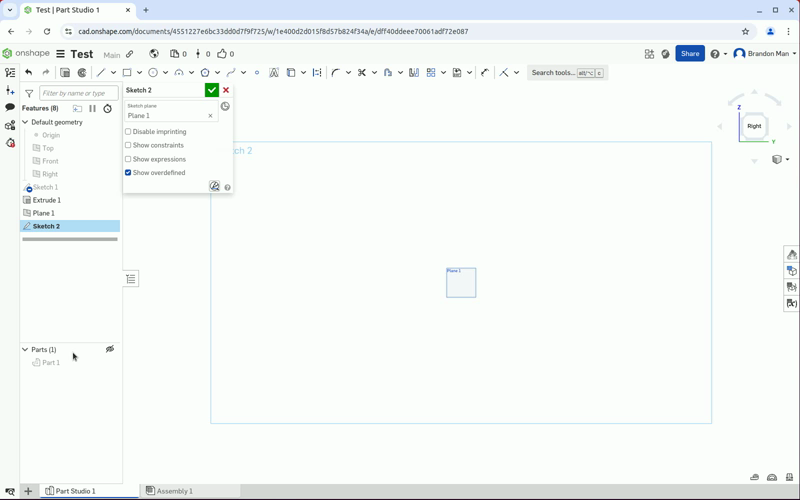
key(l)
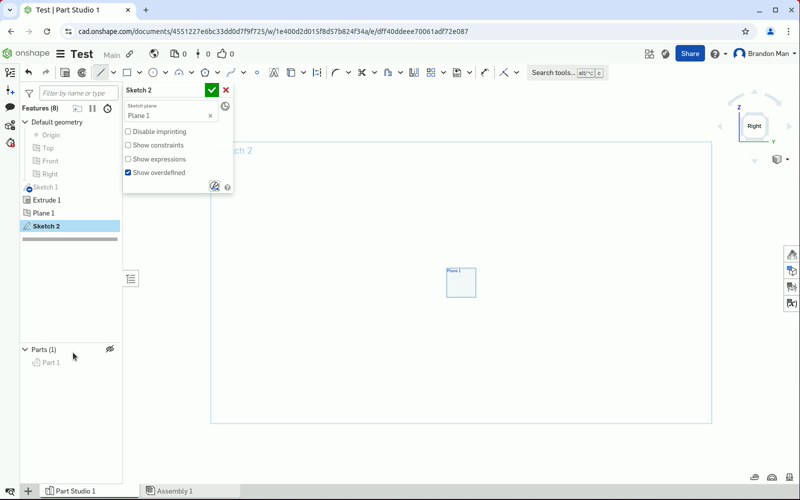
key_down(shift)
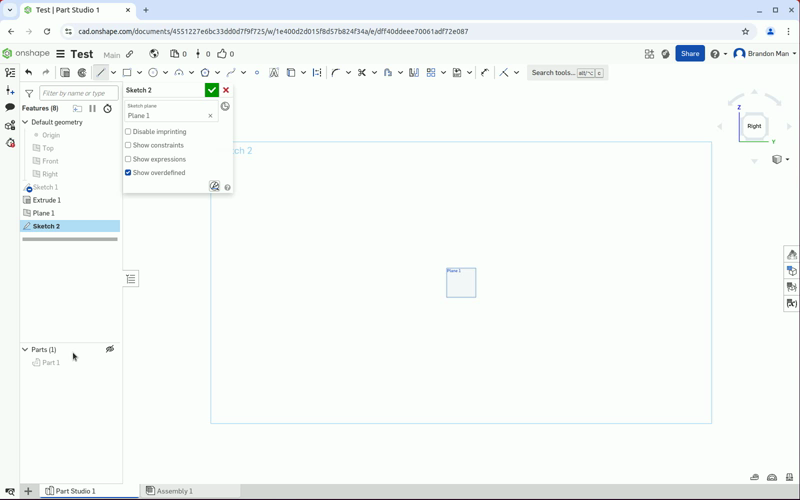
mouse_move(460, 264)
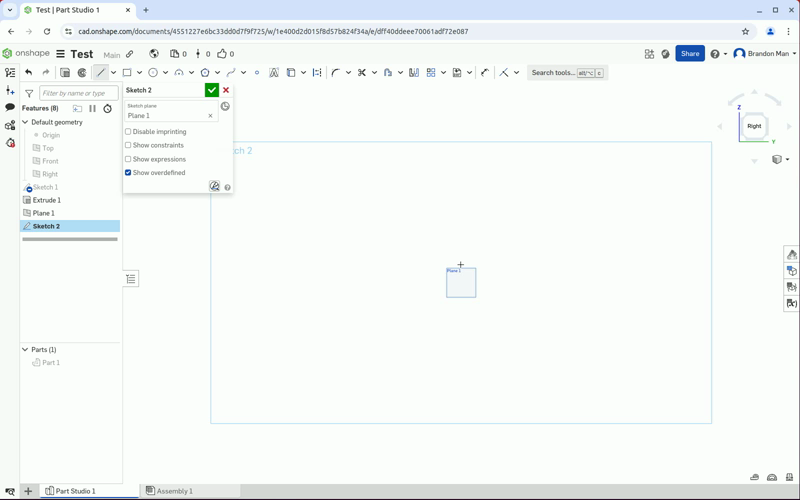
click(460, 264)
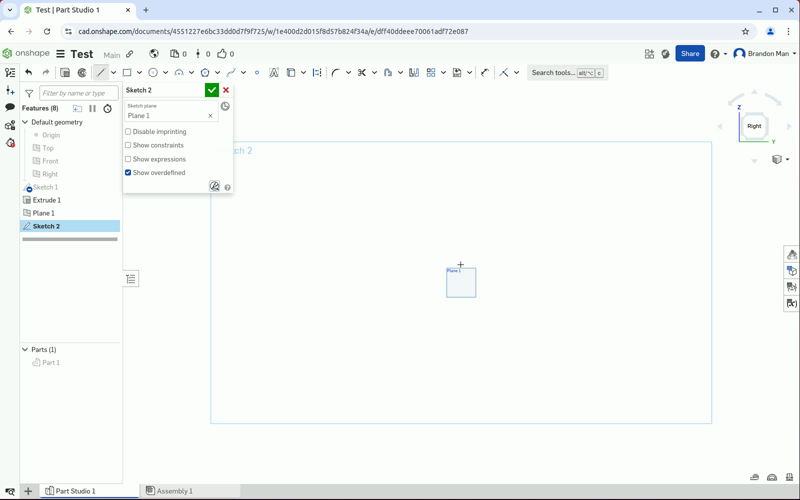
key_up(shift)
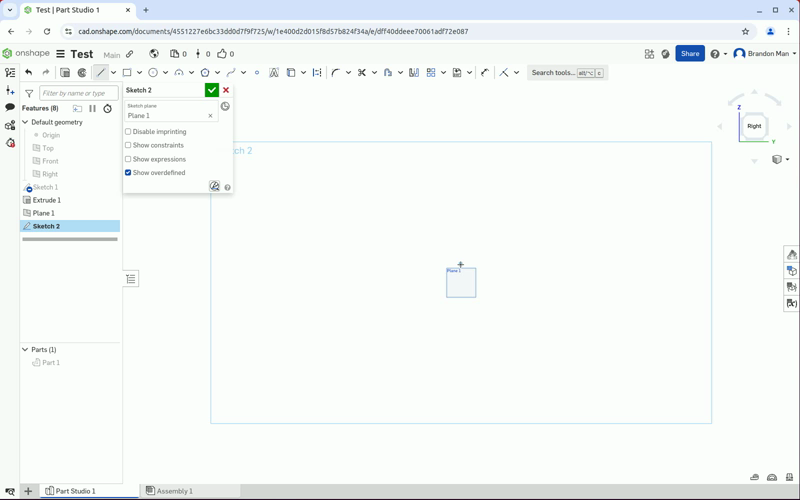
key_down(shift)
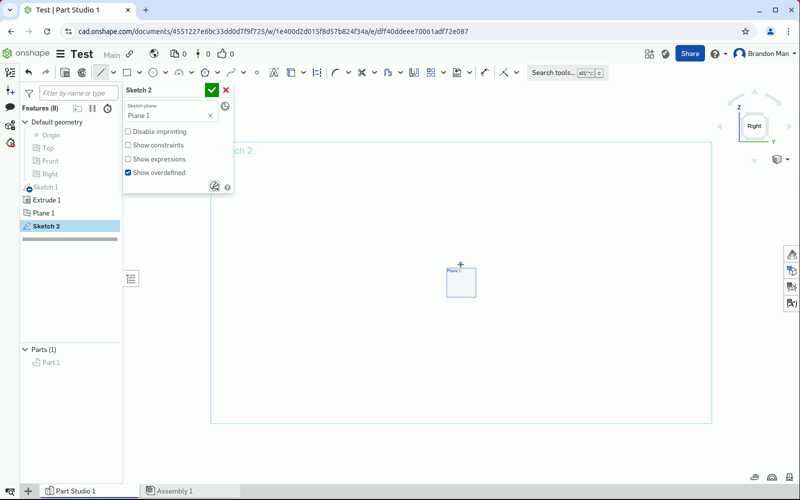
mouse_move(490, 264)
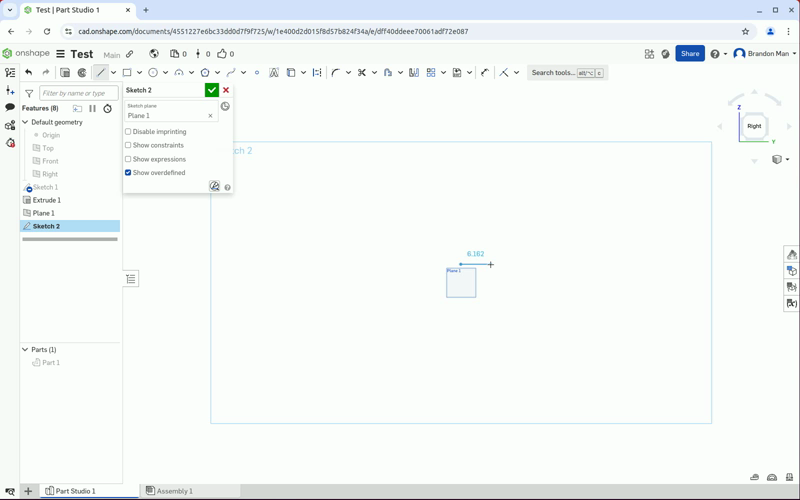
mouse_move(517, 264)
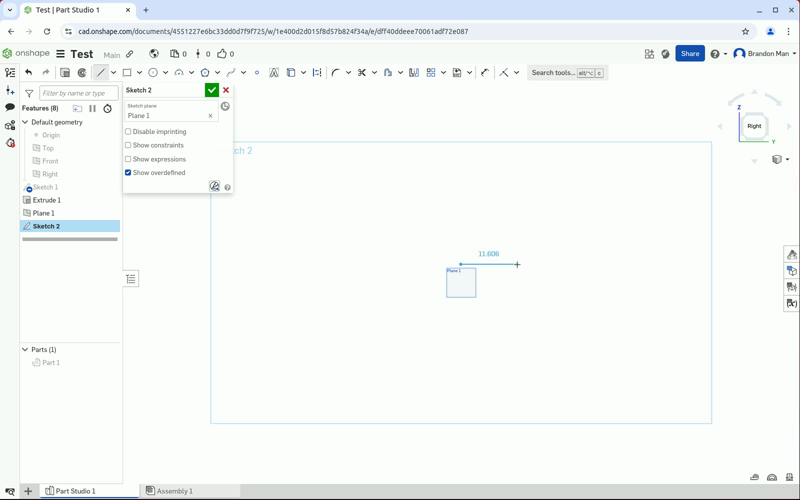
click(517, 264)
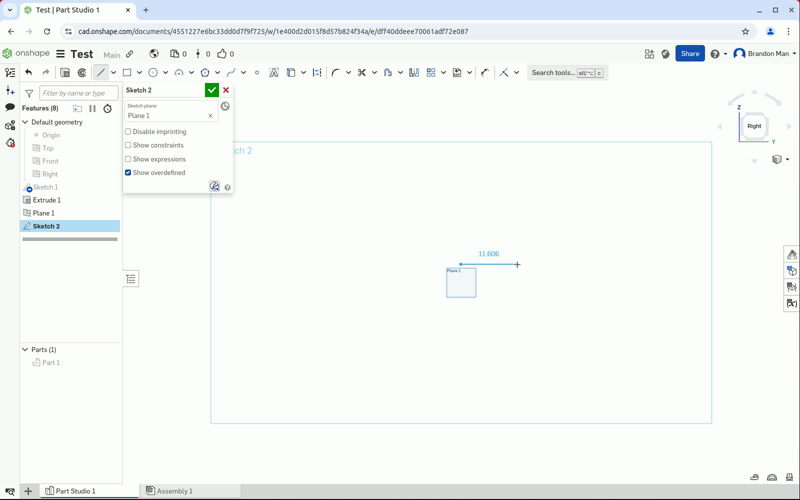
key_up(shift)
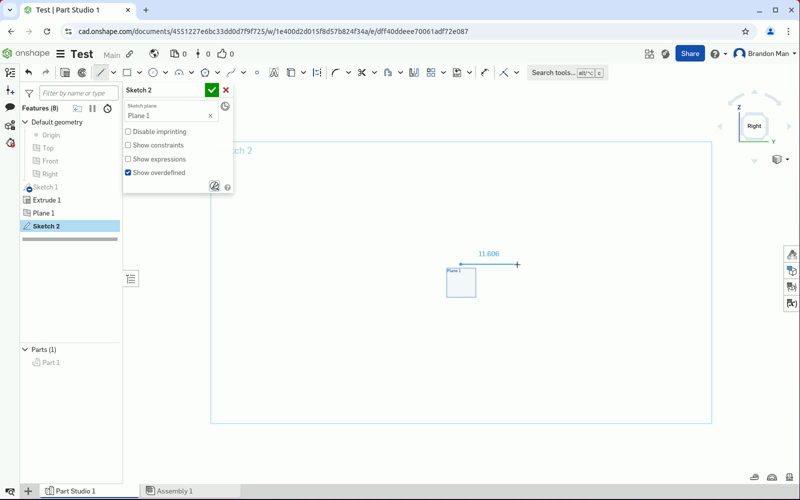
key_down(shift)
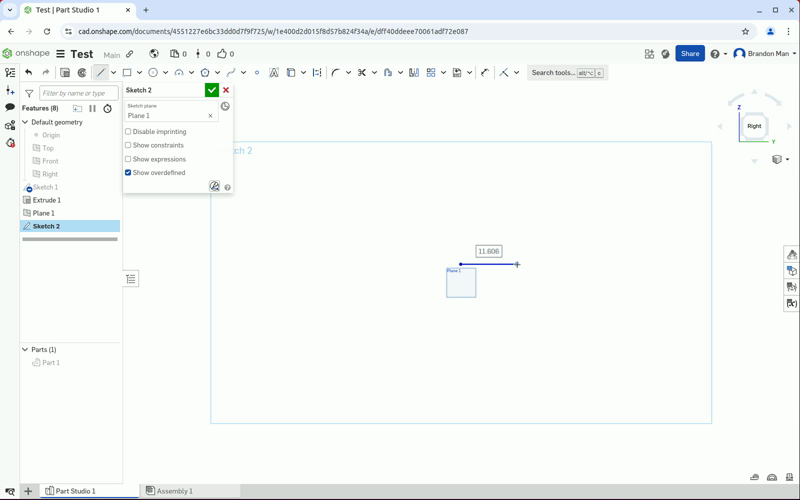
mouse_move(547, 264)
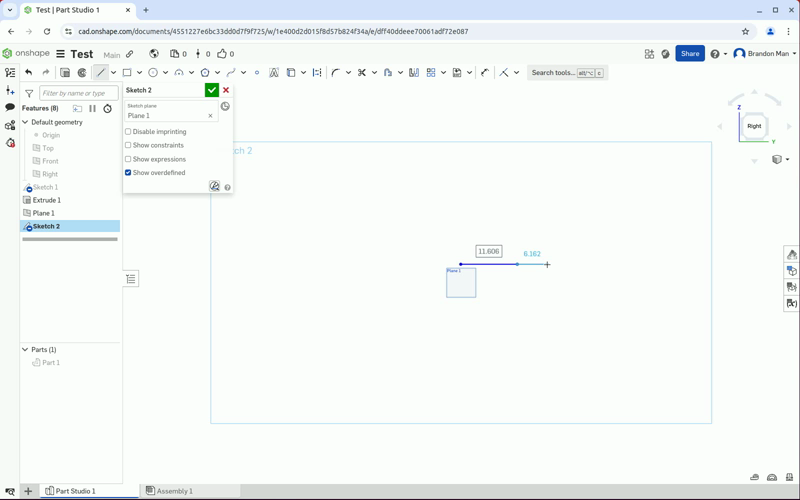
mouse_move(517, 226)
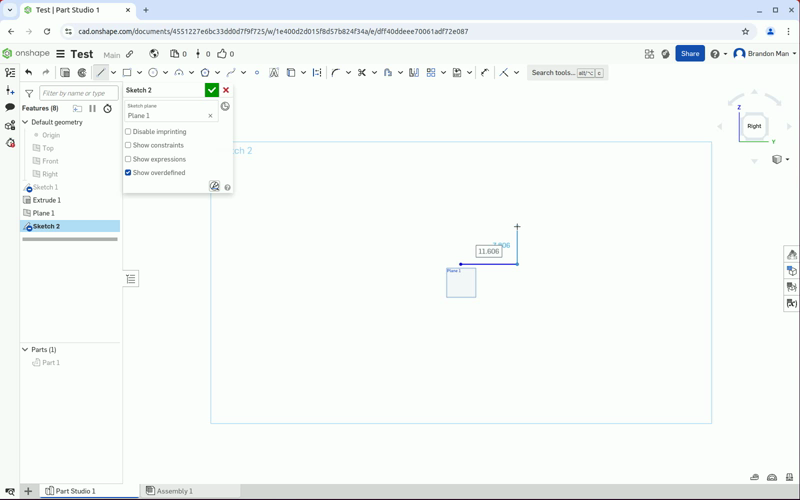
click(517, 226)
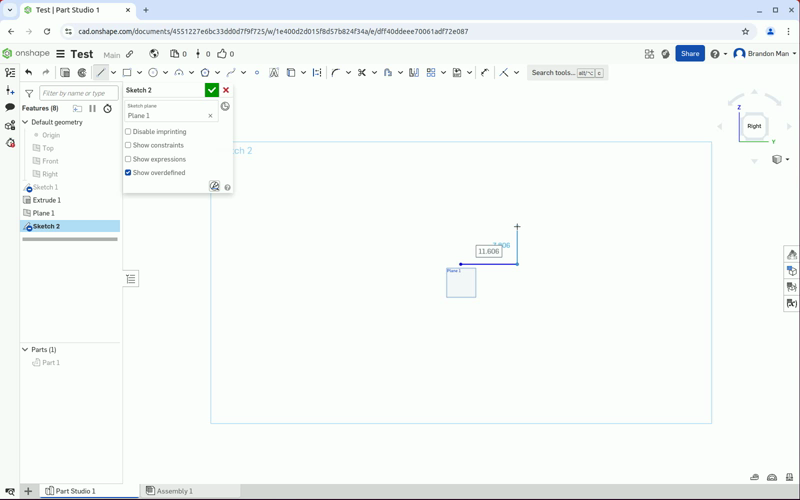
key_up(shift)
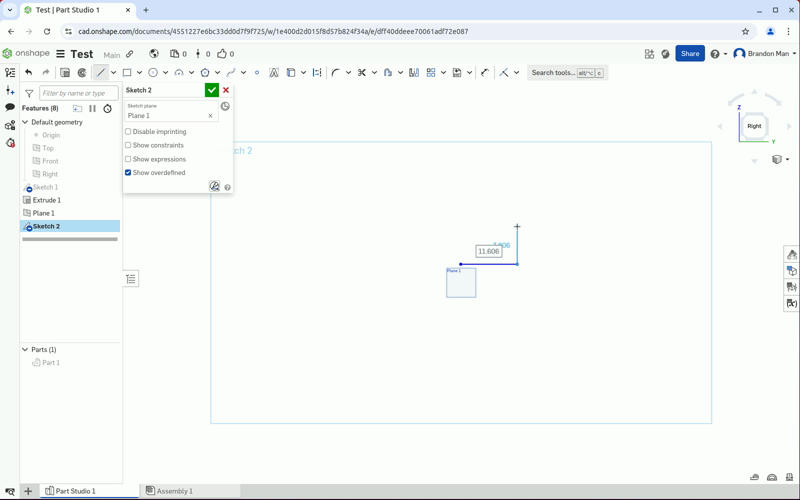
key_down(shift)
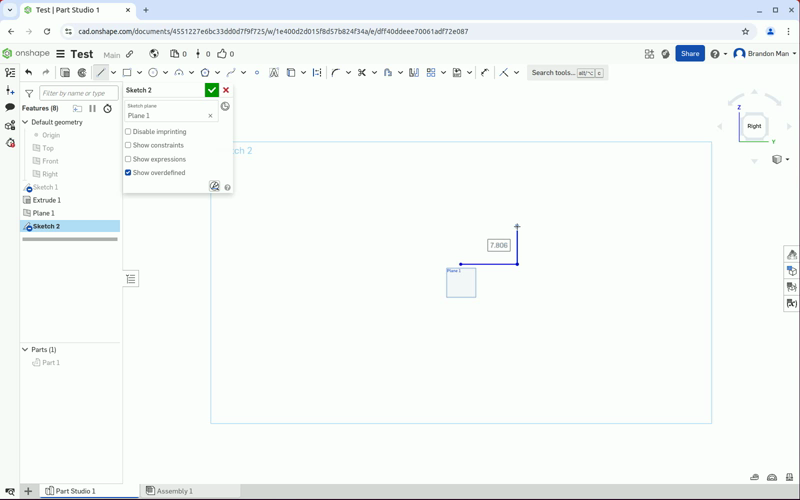
mouse_move(547, 226)
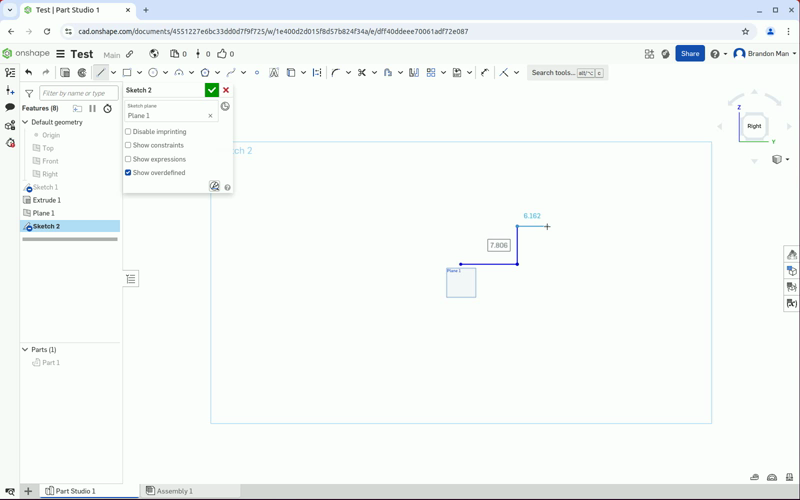
mouse_move(536, 226)
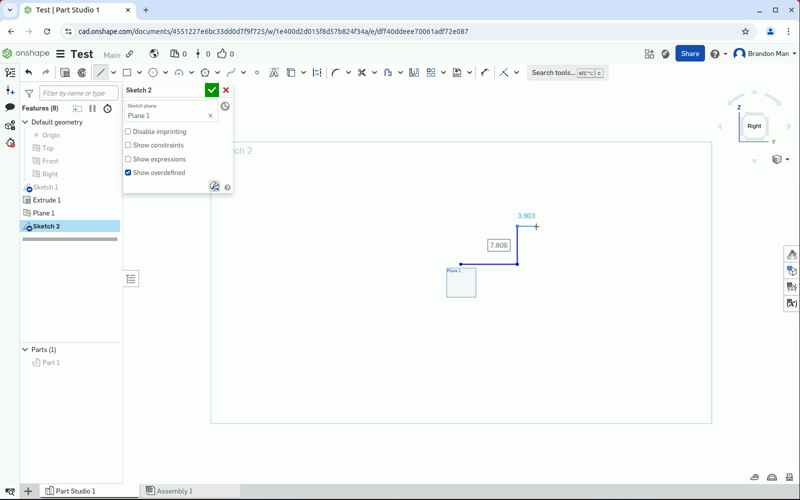
click(536, 226)
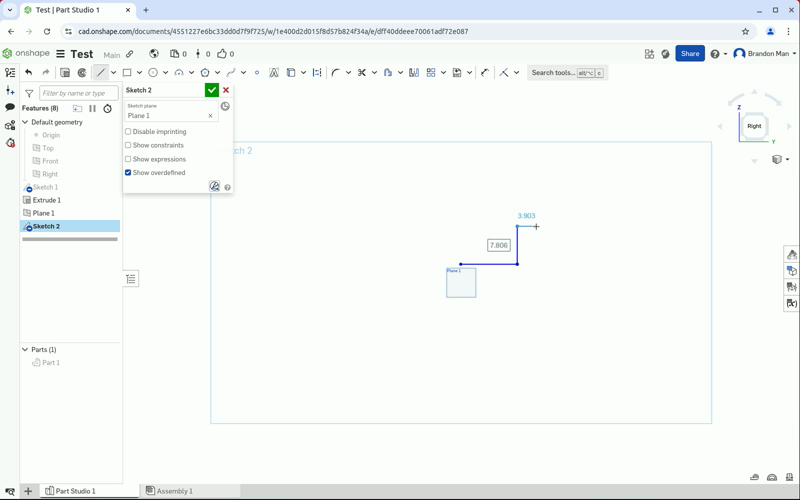
key_up(shift)
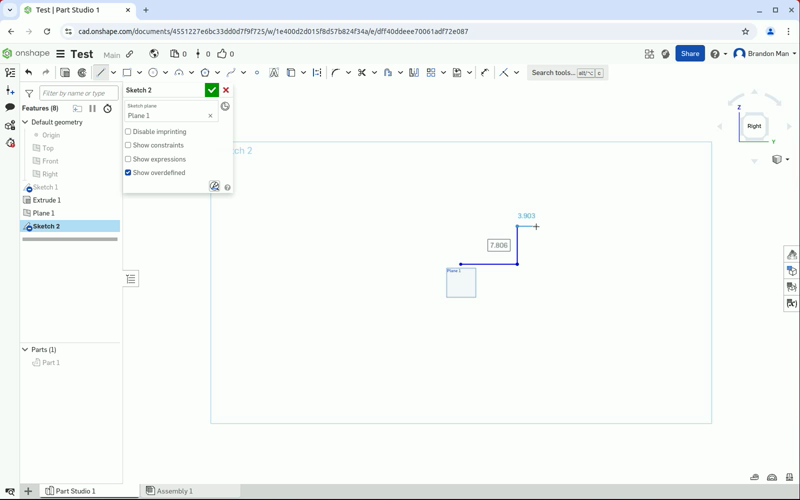
key_down(shift)
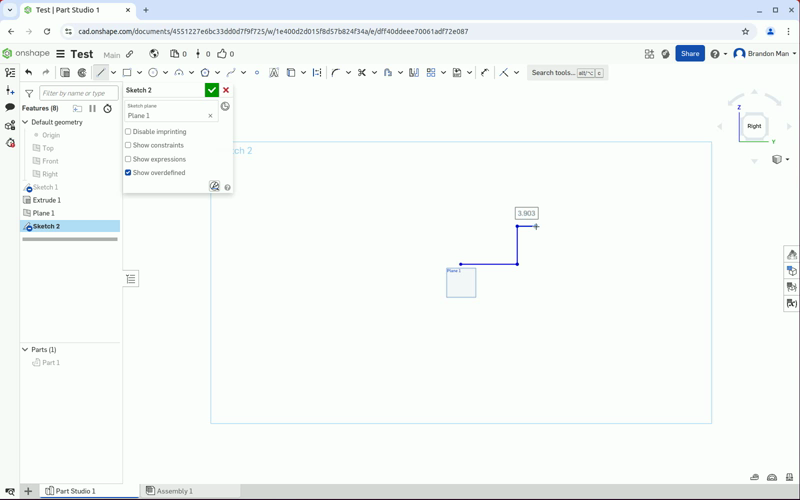
mouse_move(566, 226)
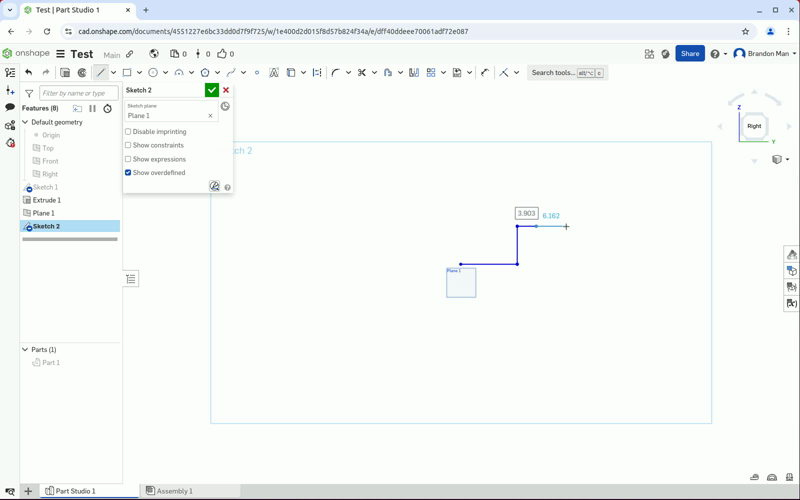
mouse_move(536, 207)
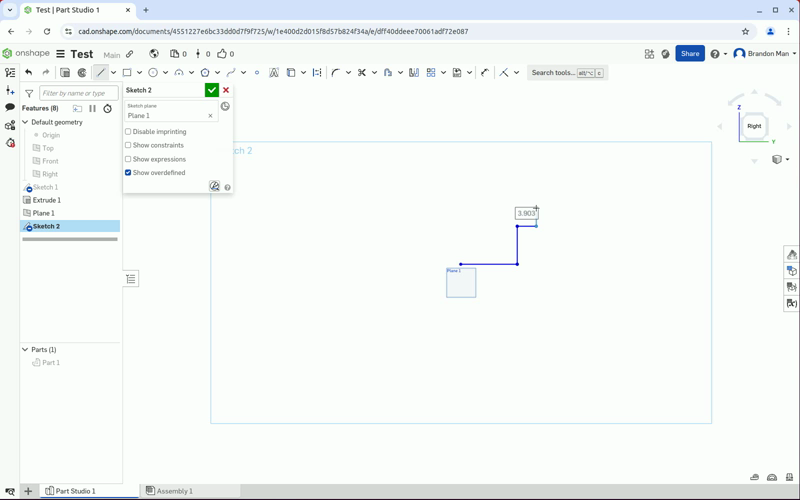
click(536, 207)
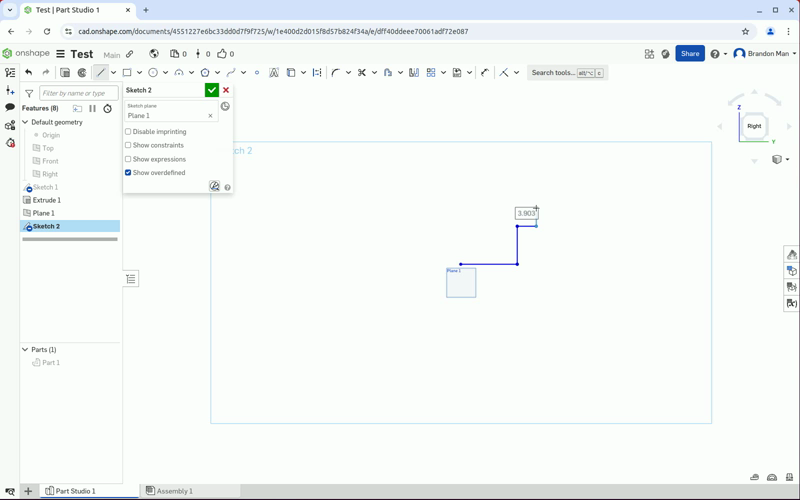
key_up(shift)
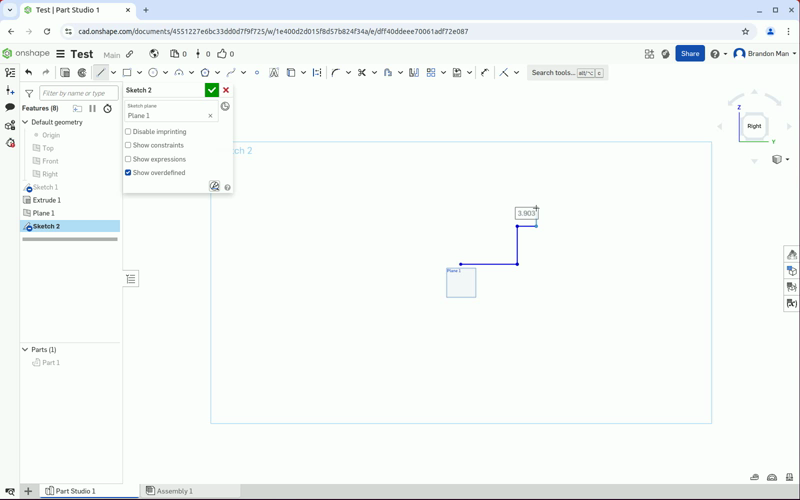
key_down(shift)
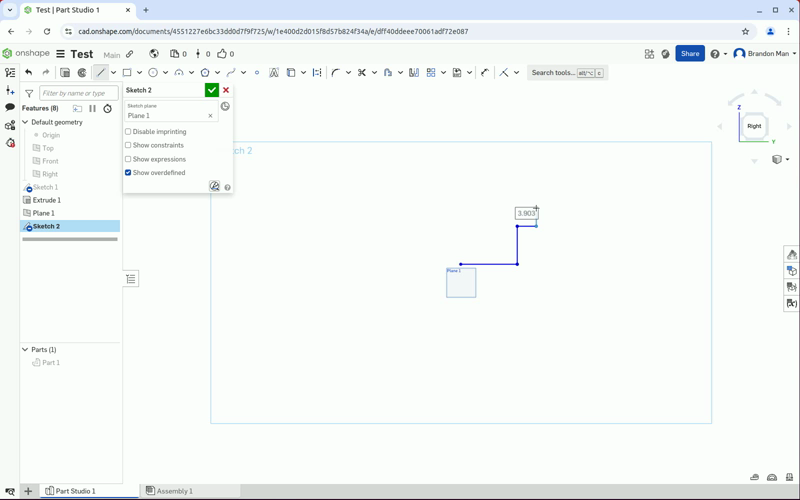
mouse_move(460, 207)
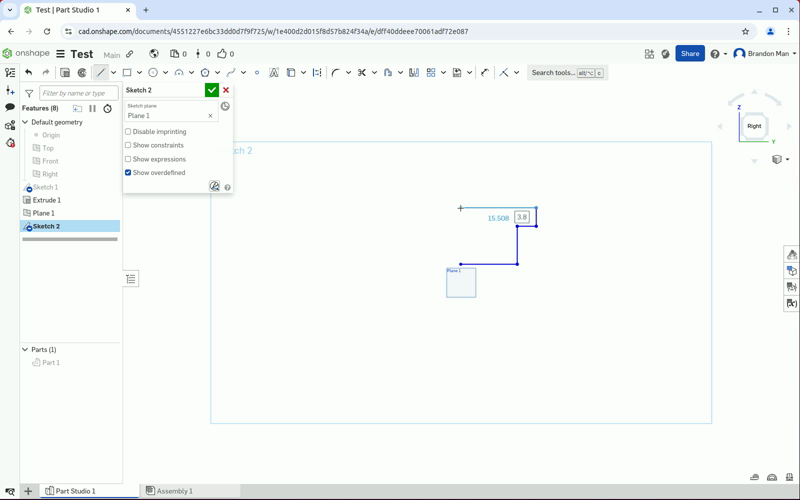
click(460, 207)
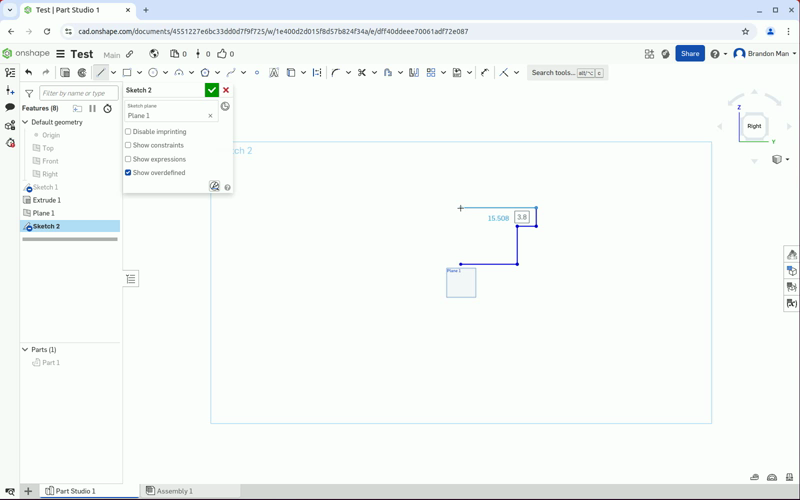
key_up(shift)
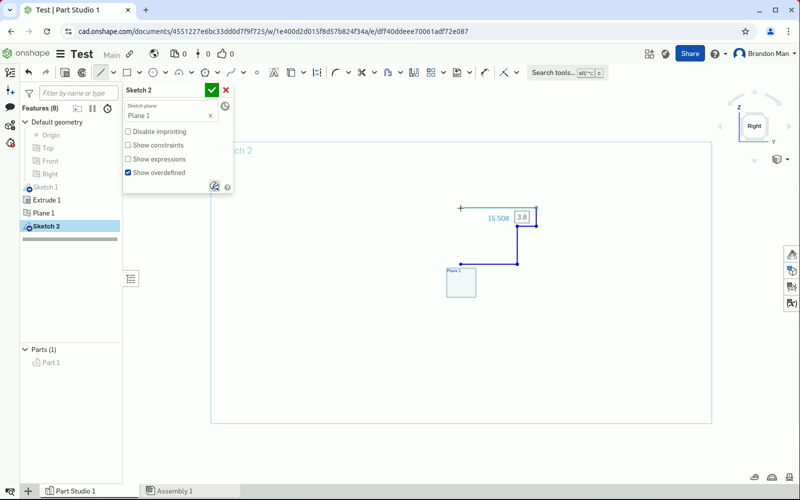
mouse_move(490, 207)
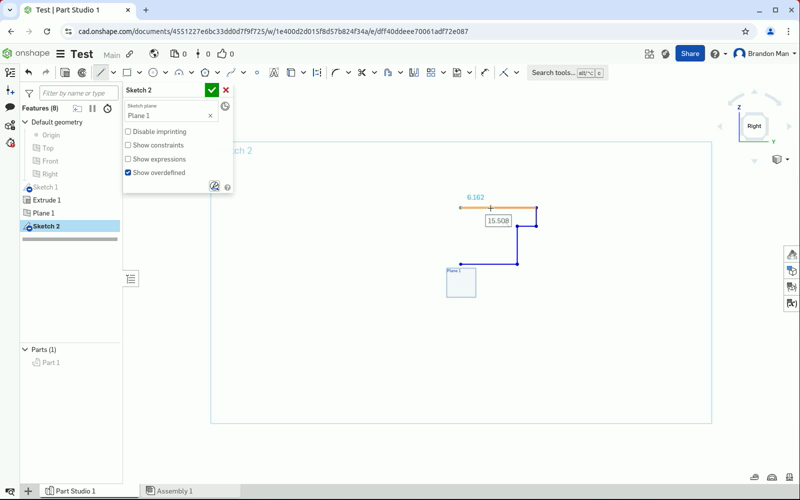
key_down(shift)
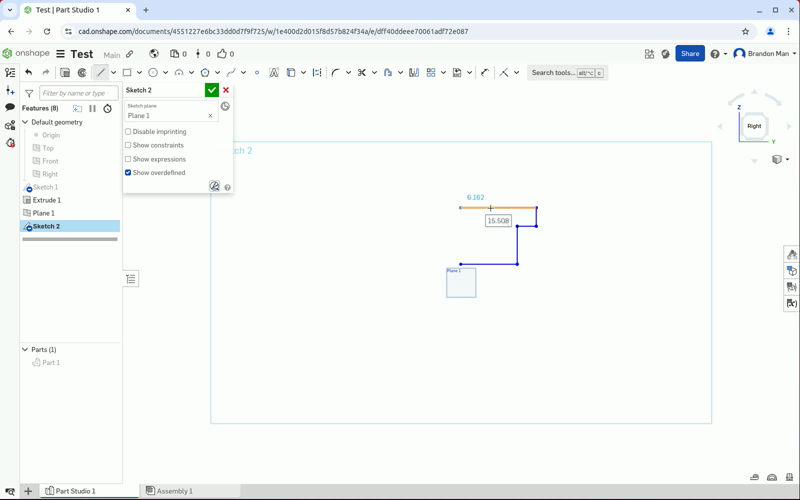
mouse_move(460, 264)
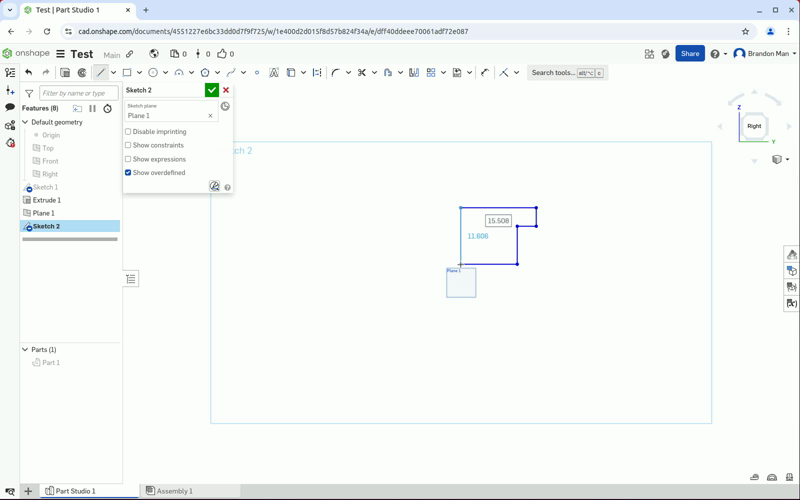
key_up(shift)
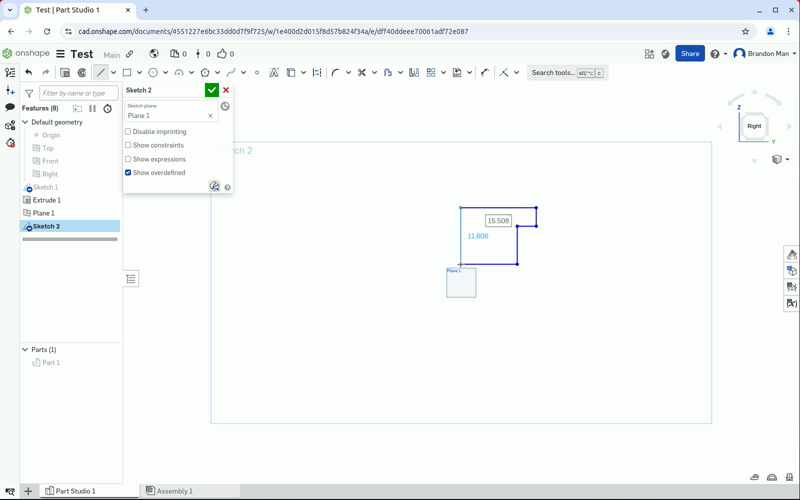
click(460, 264)
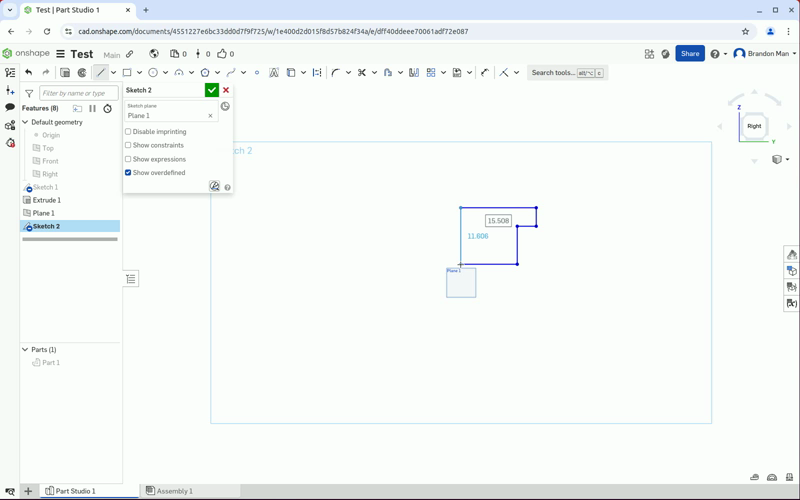
key(esc)
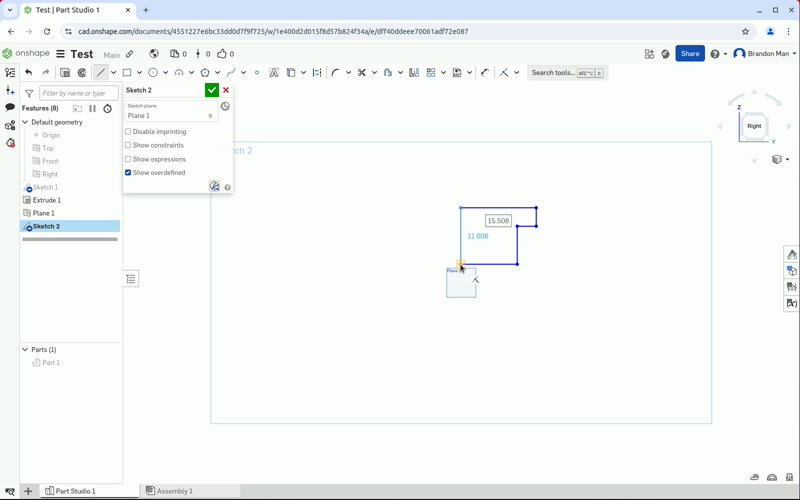
mouse_move(478, 252)
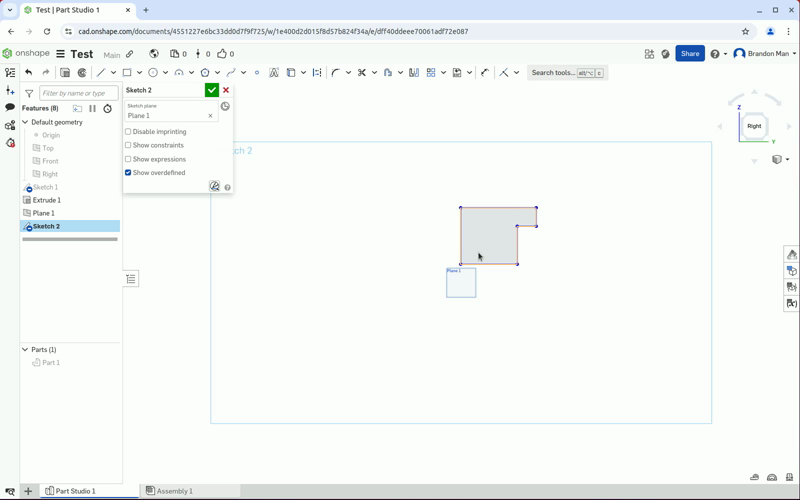
click(478, 252)
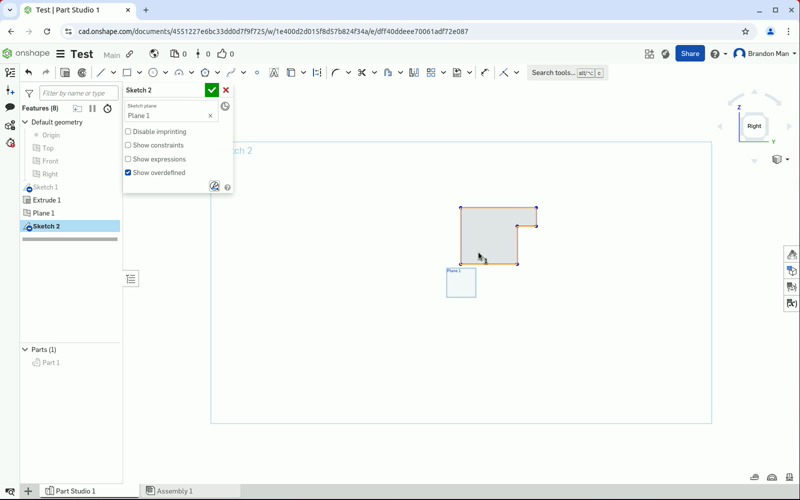
mouse_move(73, 352)
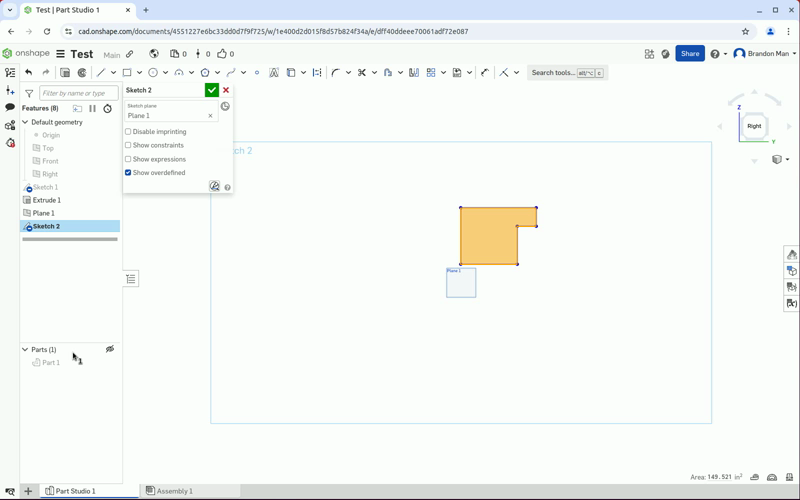
key(shift+y)
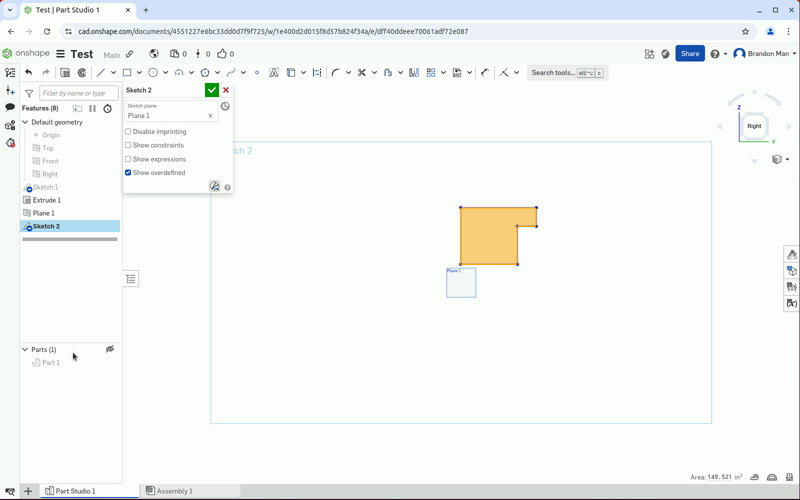
key(shift+e)
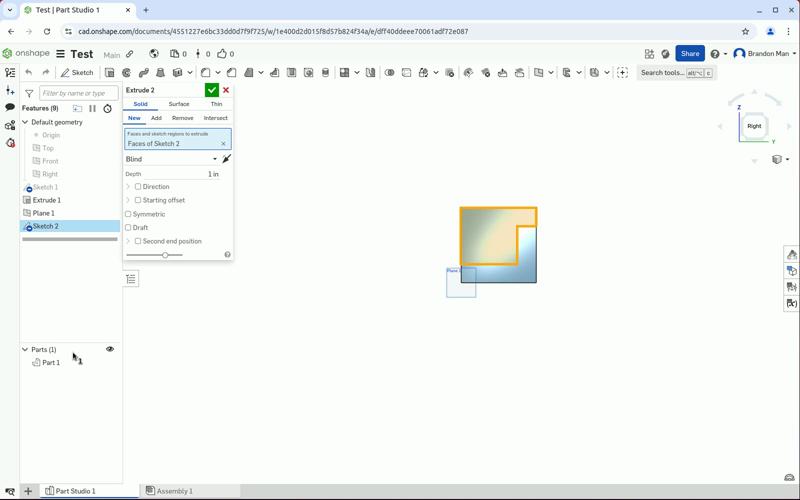
mouse_move(143, 106)
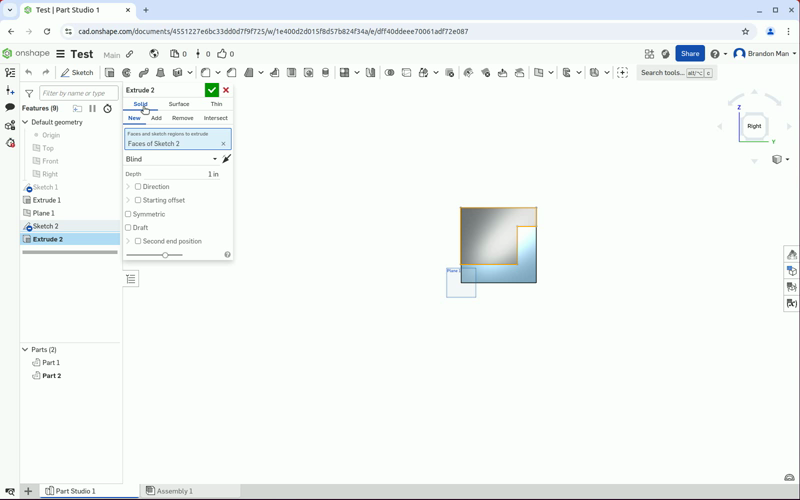
click(143, 106)
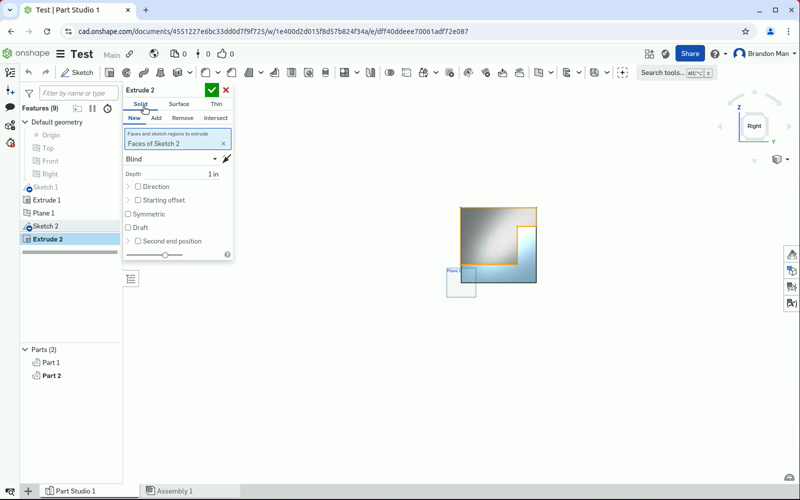
mouse_move(186, 120)
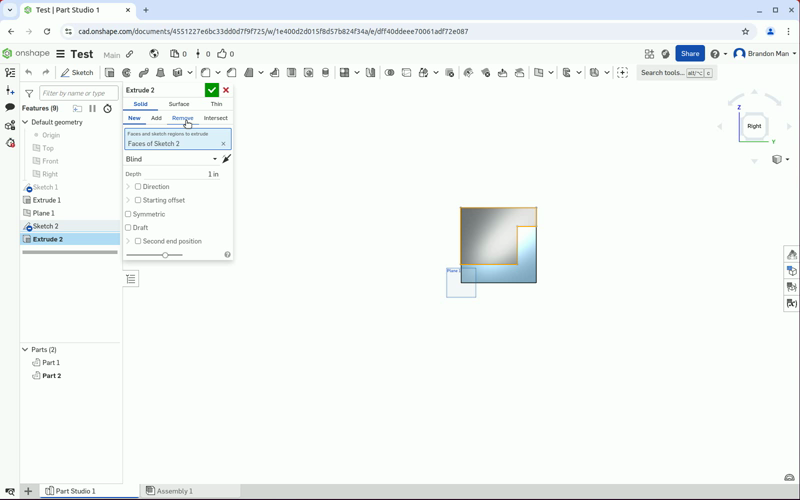
click(186, 120)
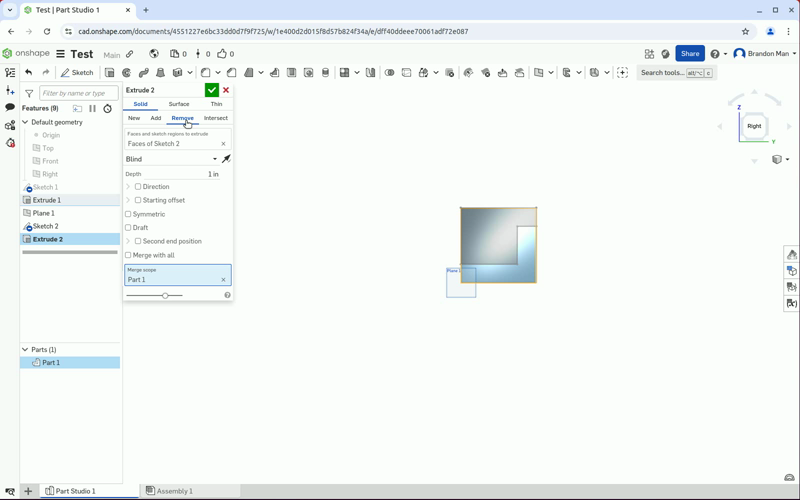
key(tab, 4)
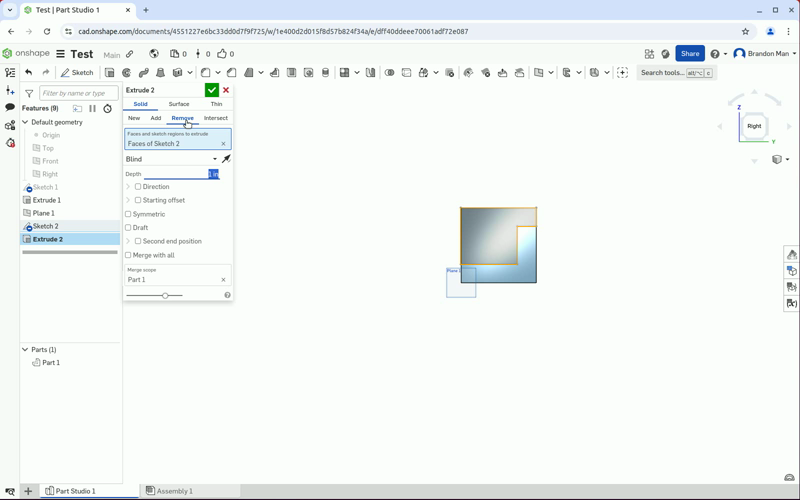
text(15.405)
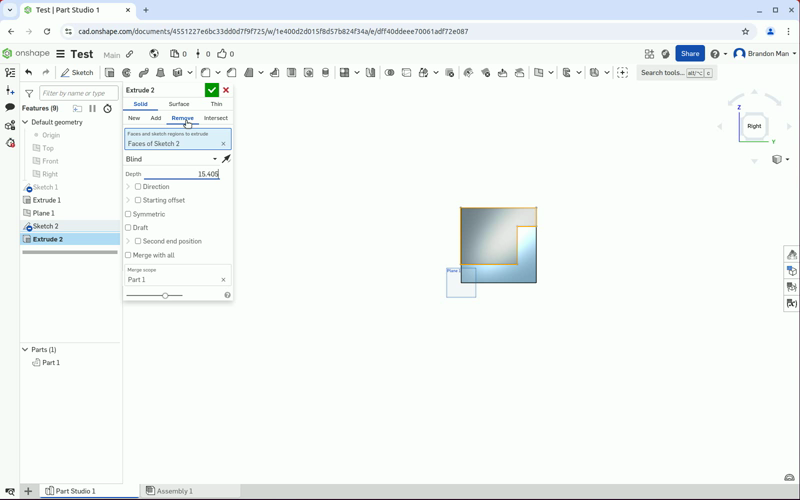
key(tab, 6)
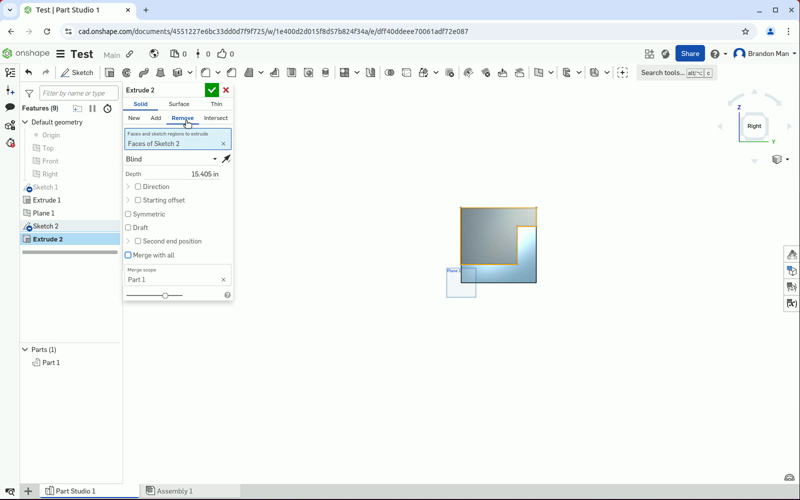
key(space)
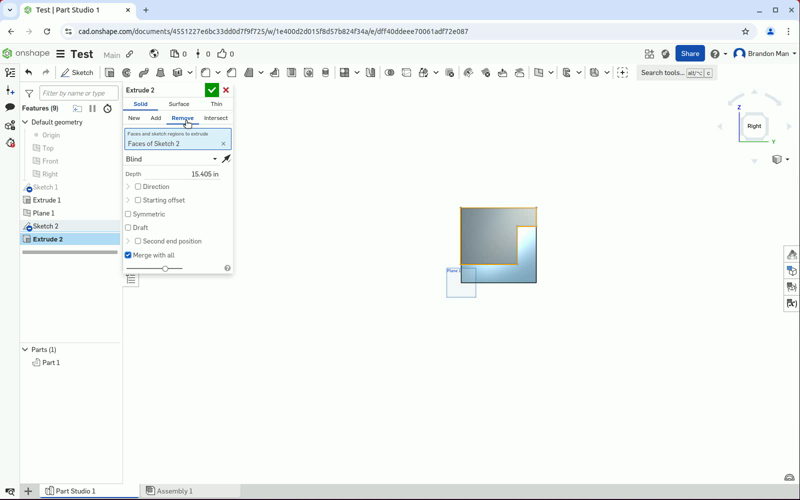
key(enter)
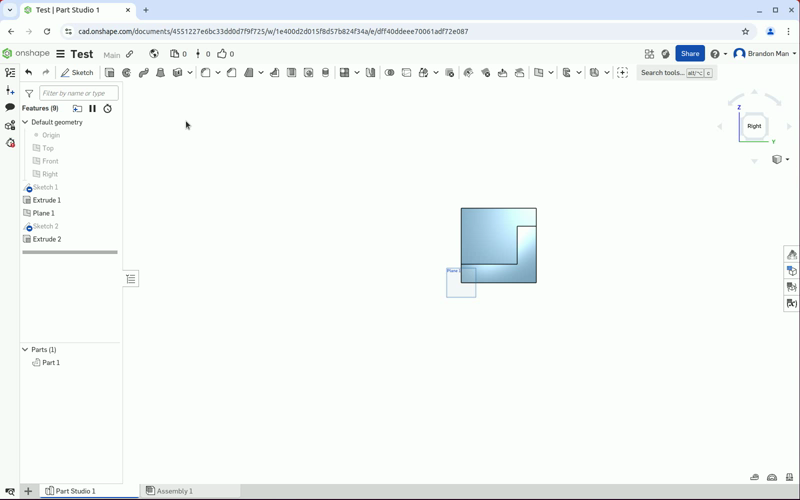
key(shift+h)
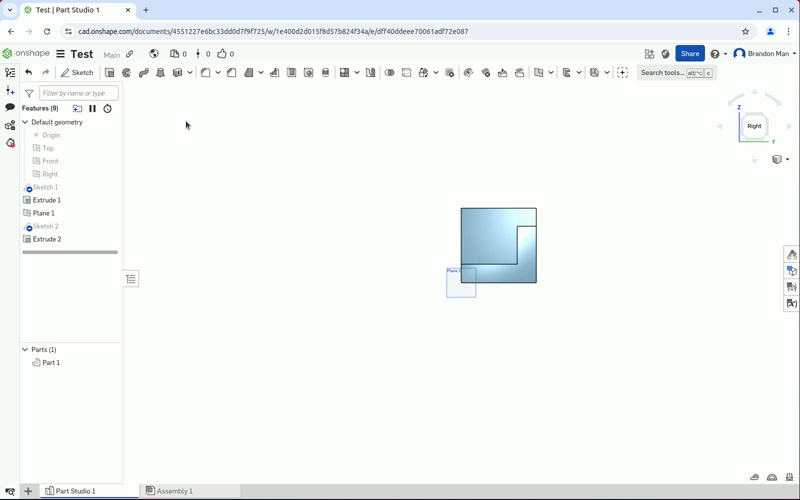
key(shift+h)
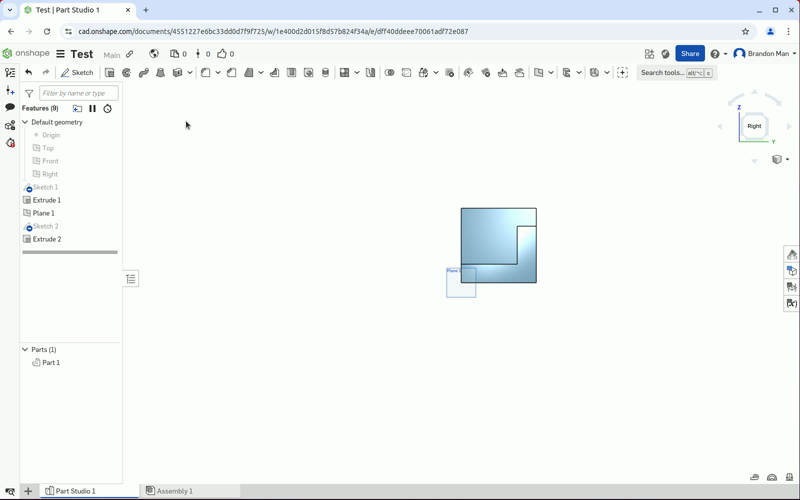
key(shift+7)
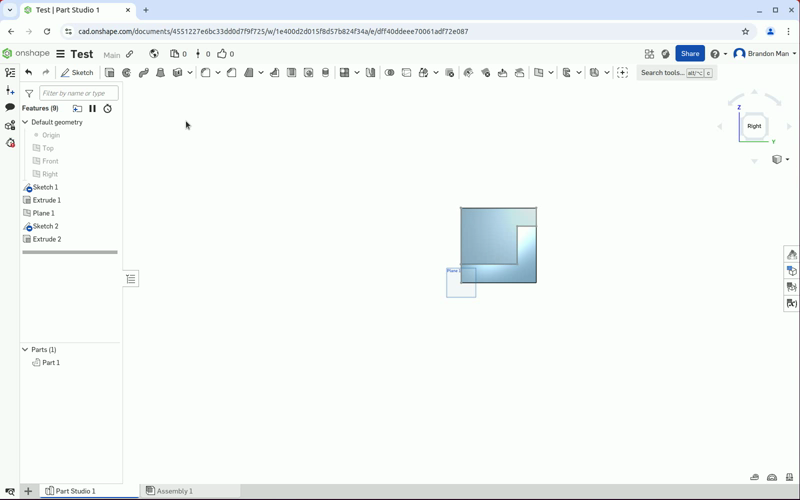
key(right, 2)
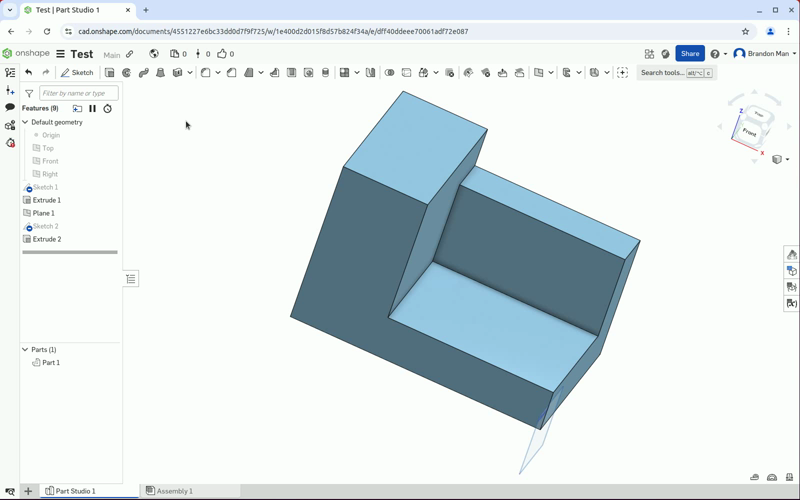
key(down, 2)
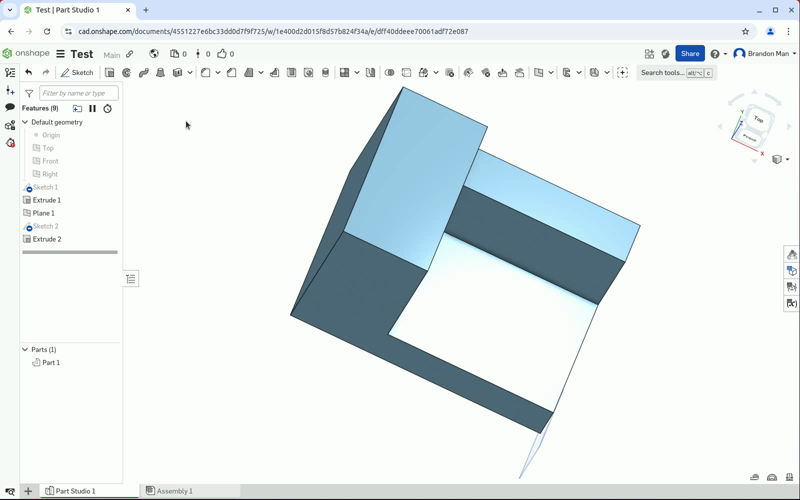
key(up, 2)
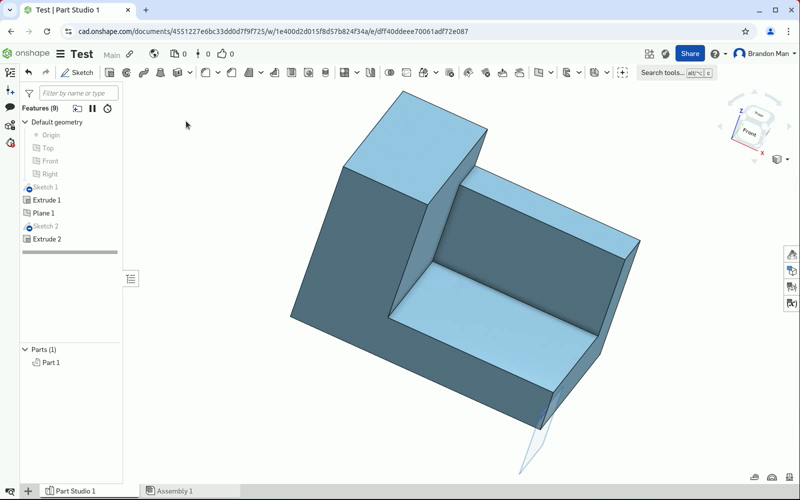
key(left, 2)
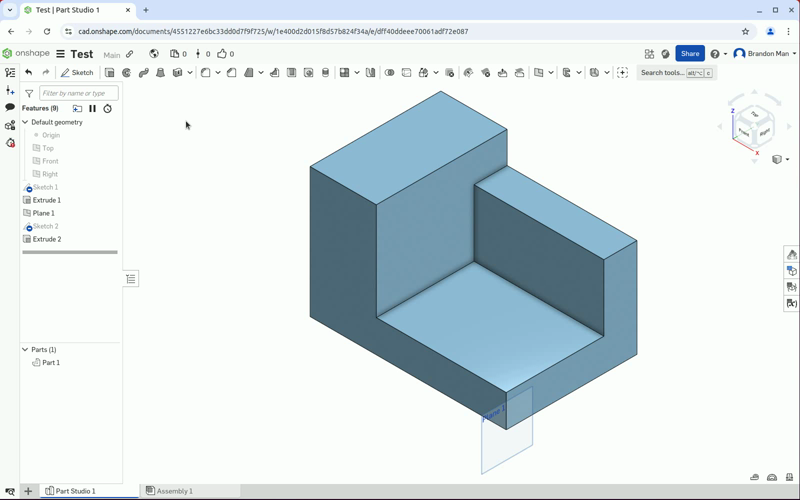
mouse_move(73, 189)
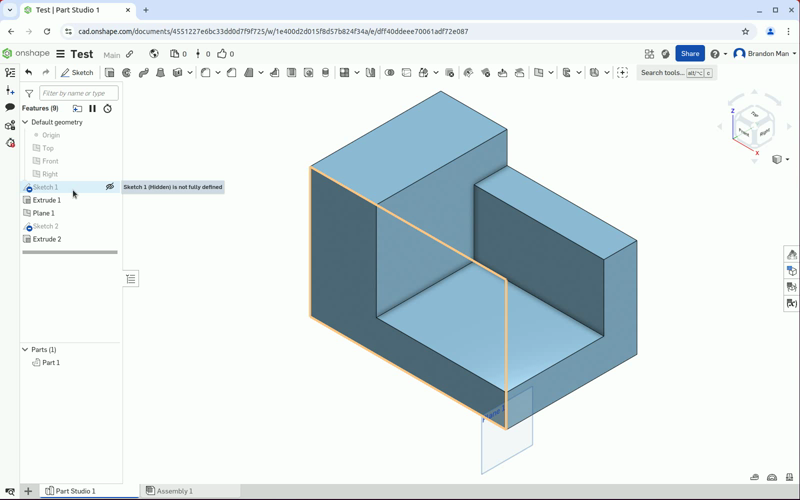
click(73, 189)